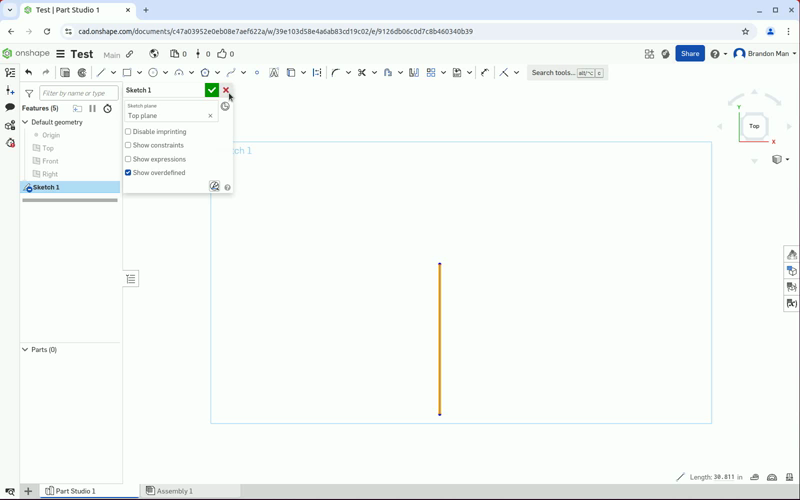
key(shift+h)
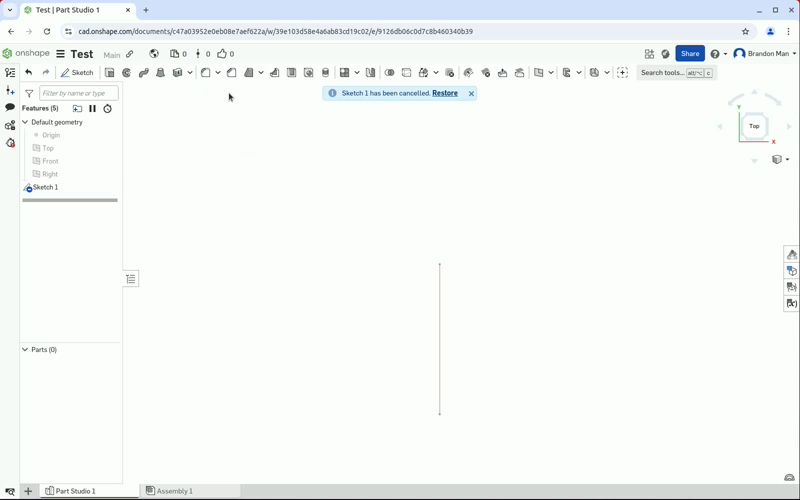
key(shift+s)
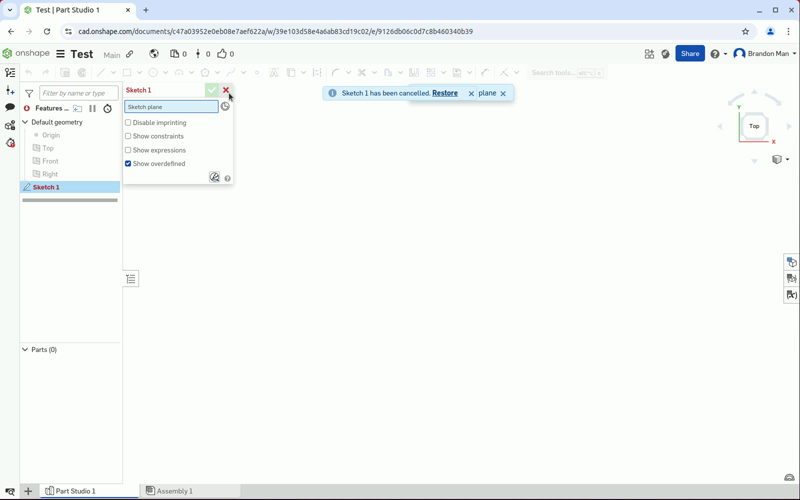
mouse_move(73, 150)
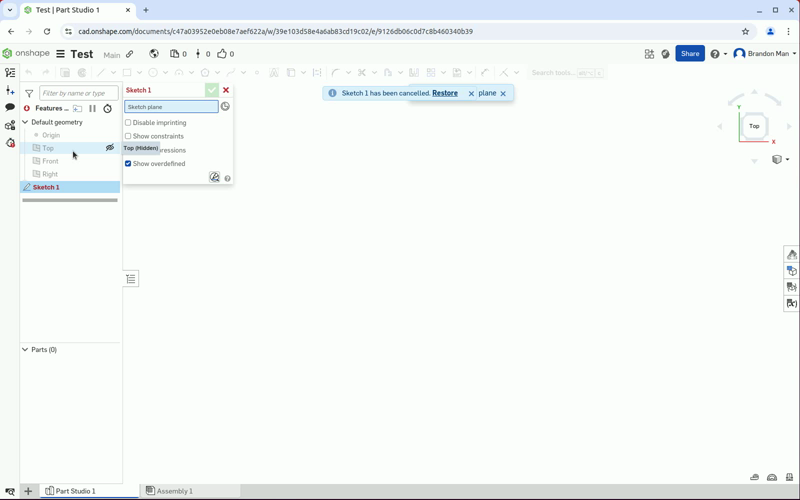
click(73, 150)
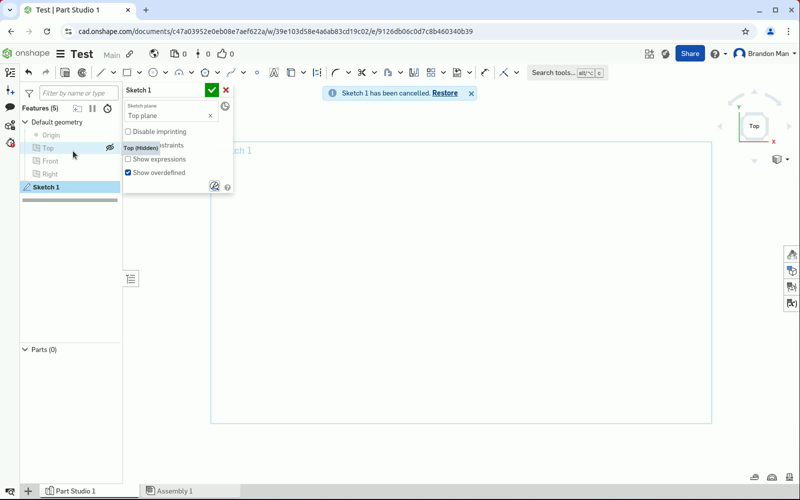
mouse_move(73, 352)
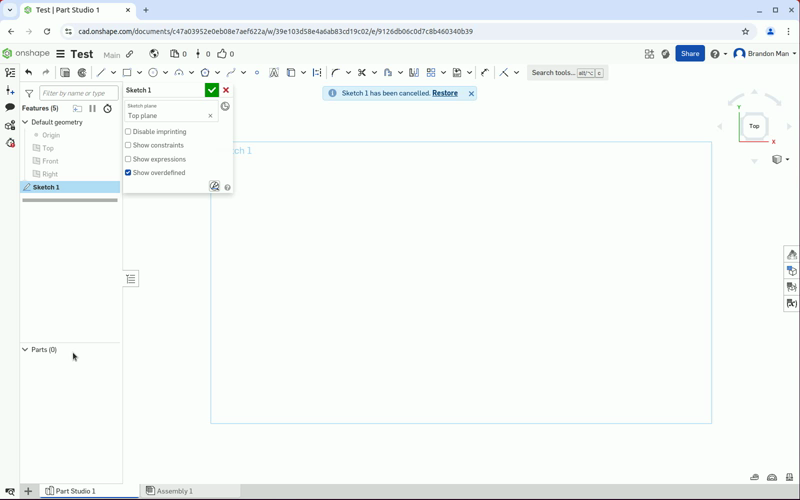
key(y)
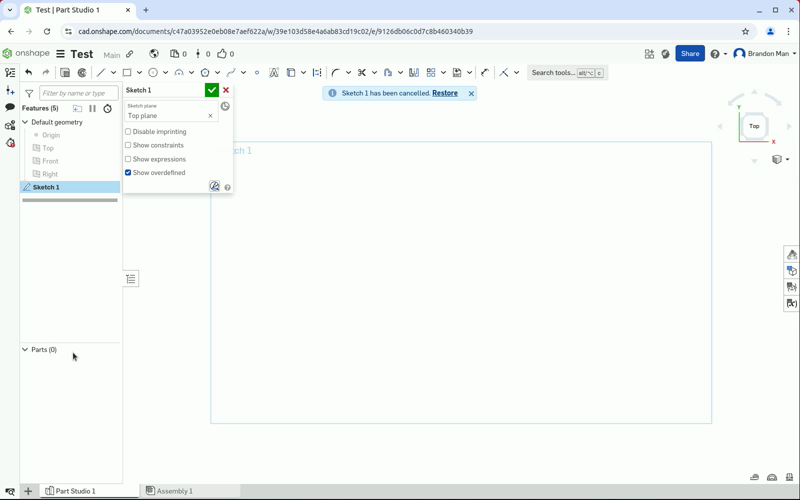
key(c)
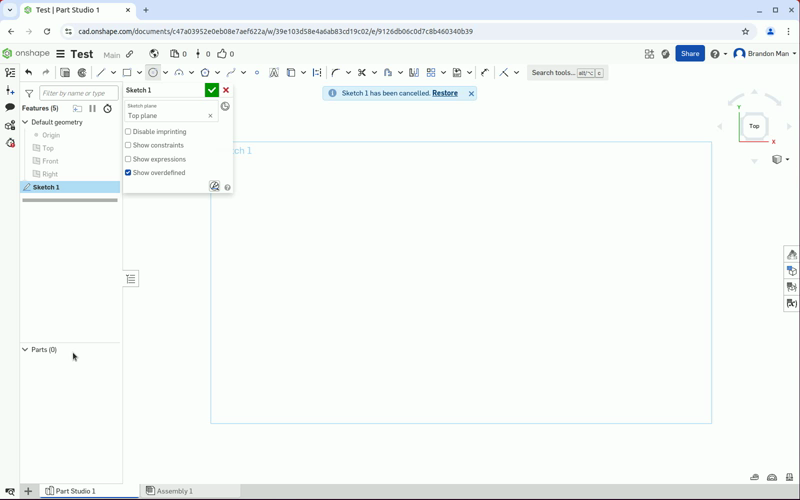
key_down(shift)
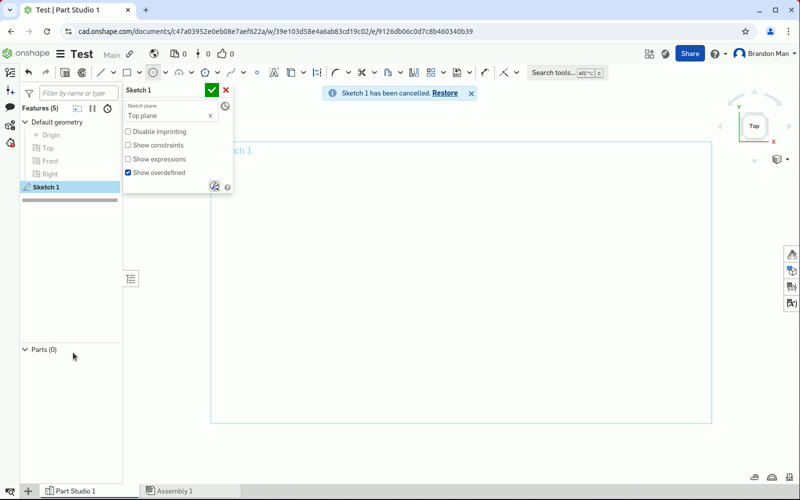
mouse_move(461, 282)
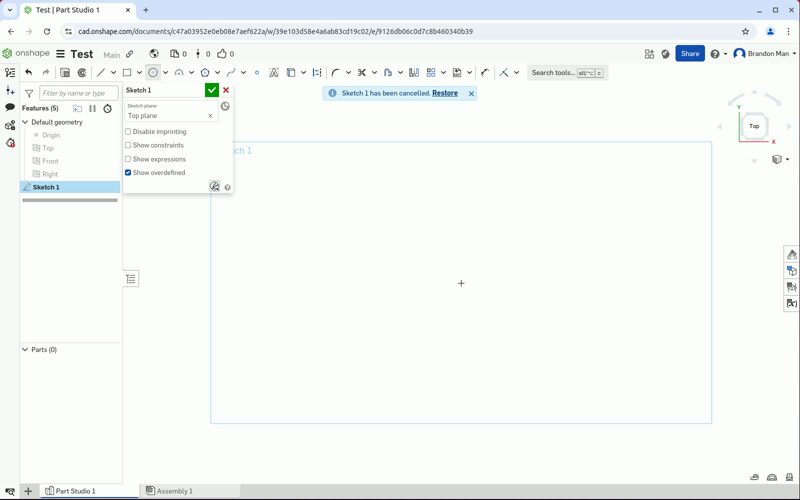
click(461, 282)
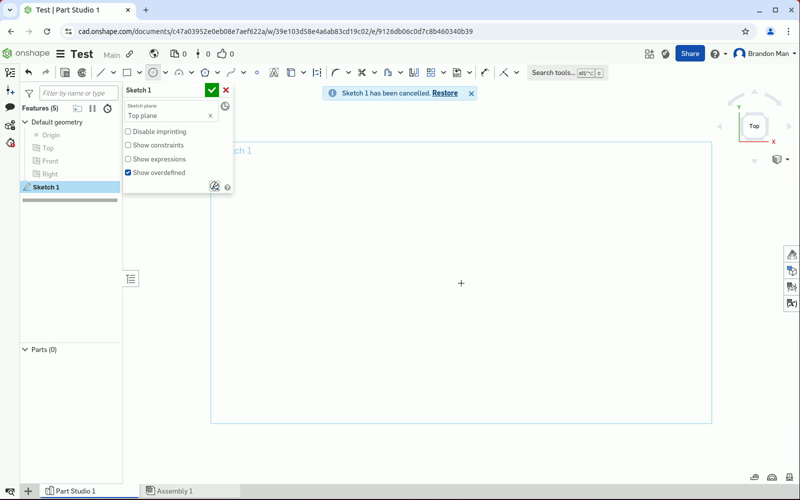
key_up(shift)
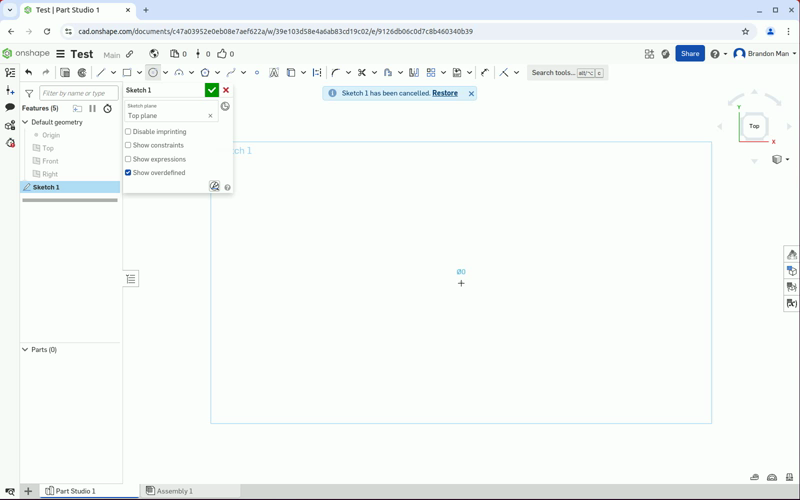
mouse_move(574, 282)
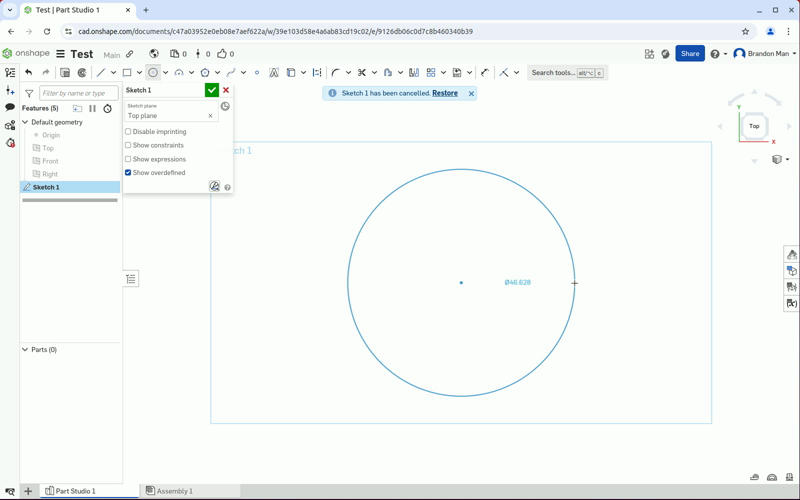
click(574, 282)
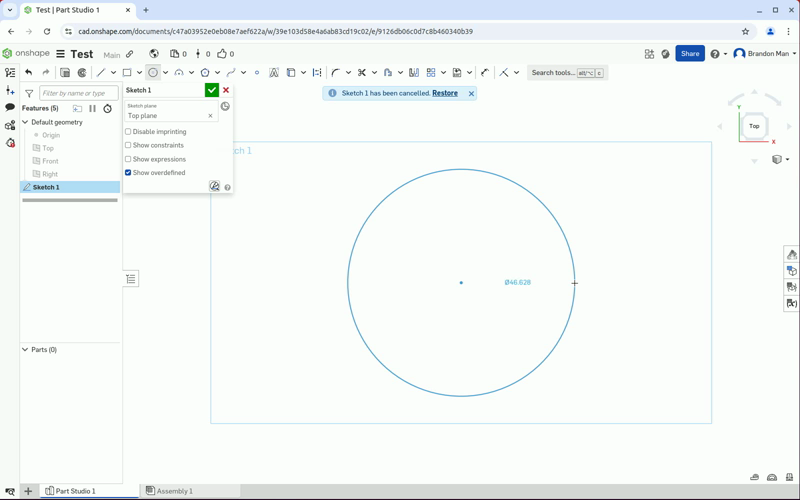
key(esc)
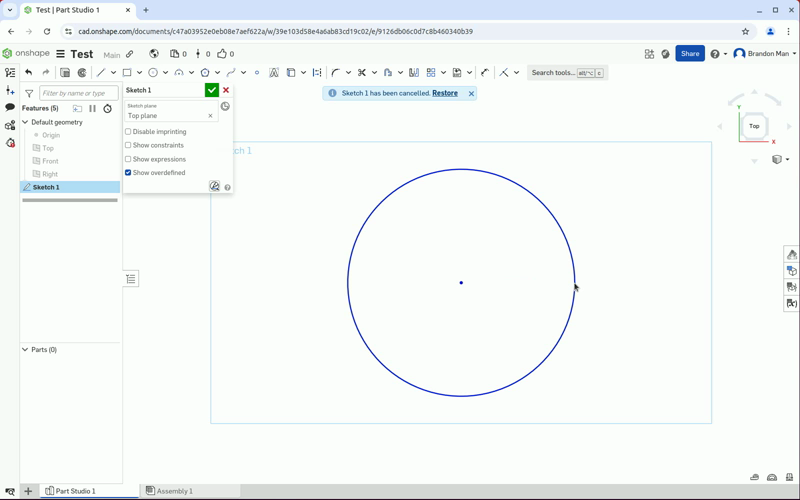
mouse_move(504, 280)
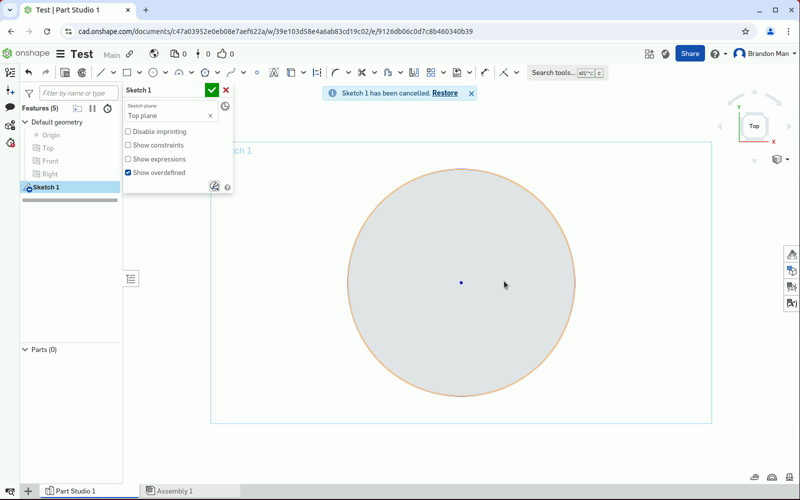
click(504, 280)
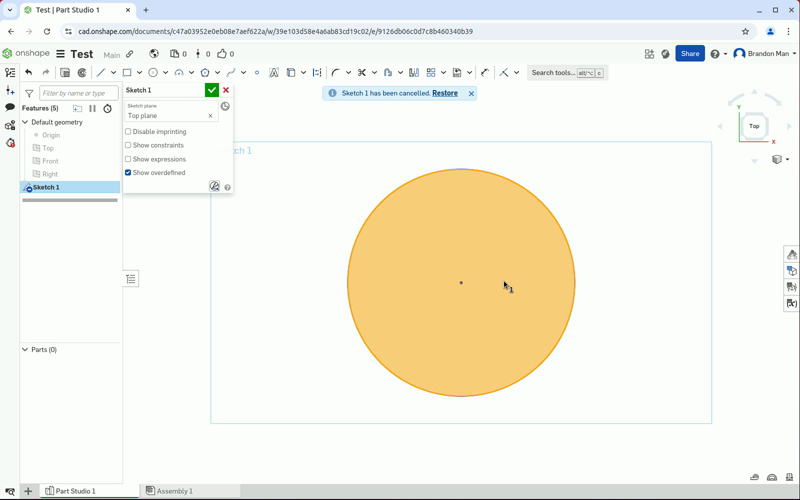
mouse_move(73, 352)
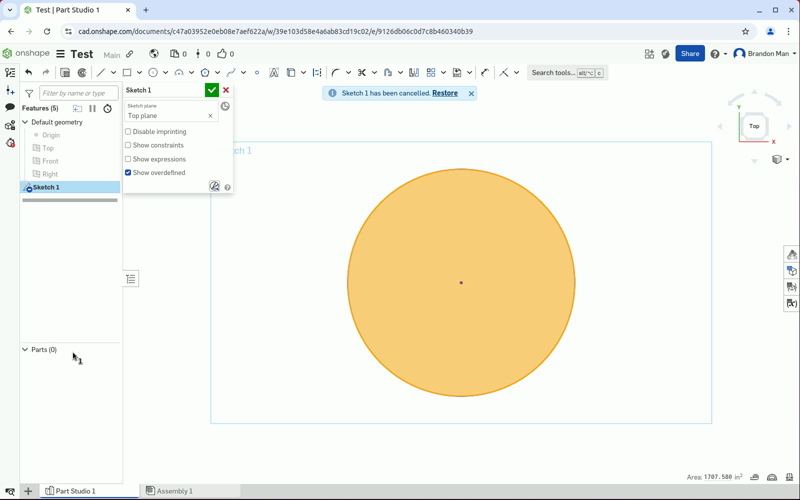
key(shift+y)
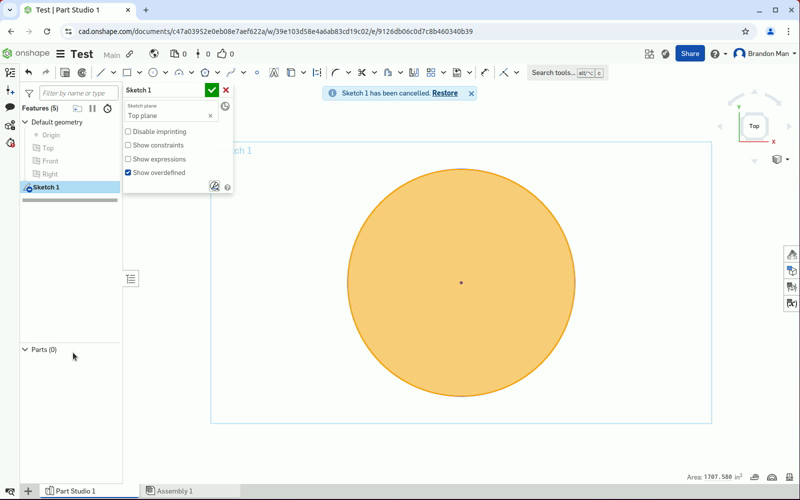
key(shift+e)
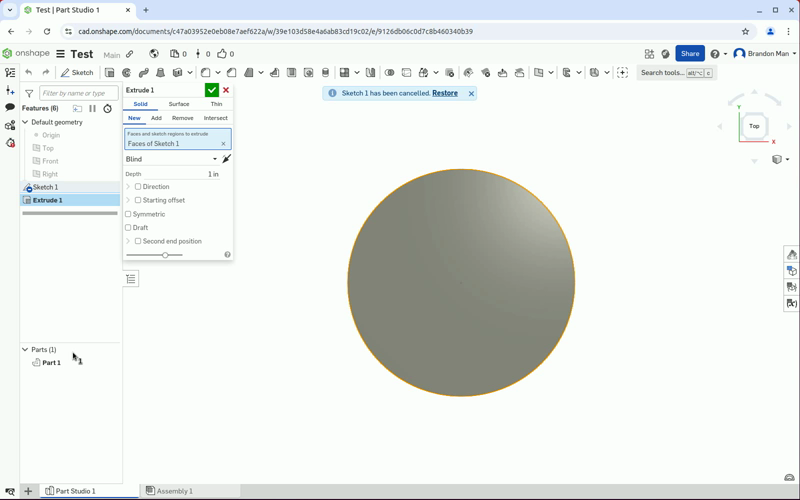
mouse_move(143, 106)
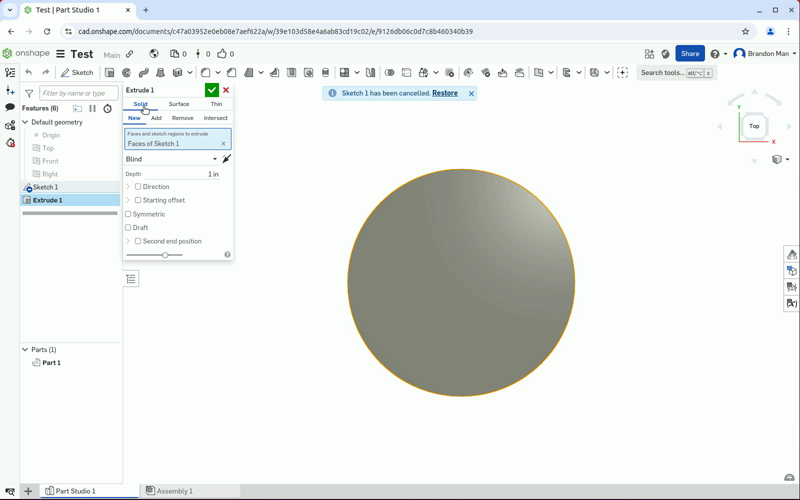
click(143, 106)
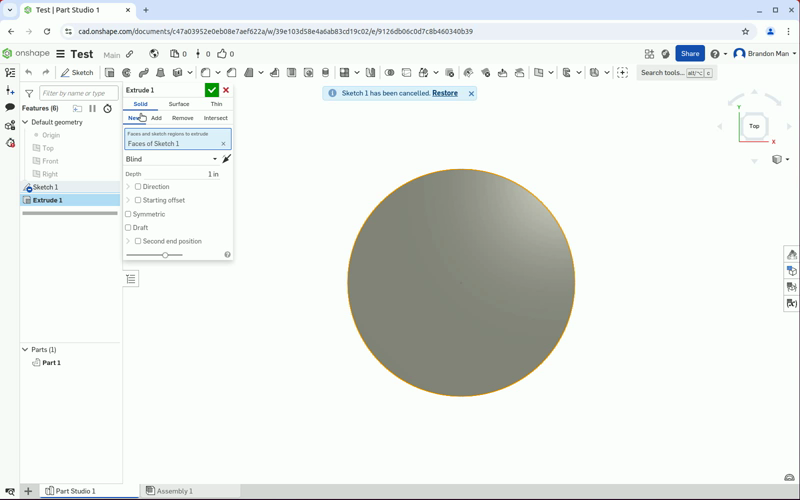
mouse_move(137, 120)
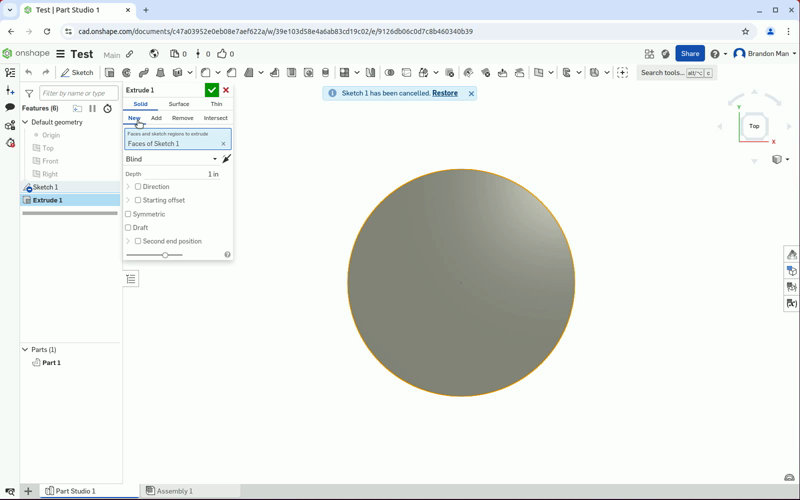
click(137, 120)
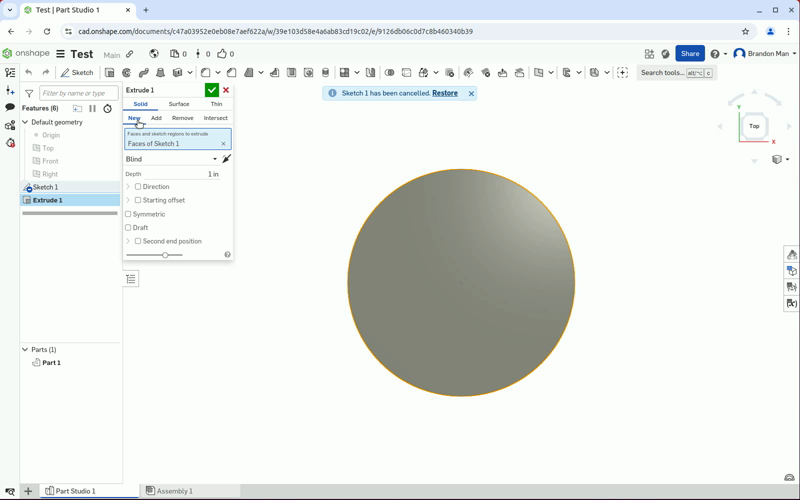
key(tab, 4)
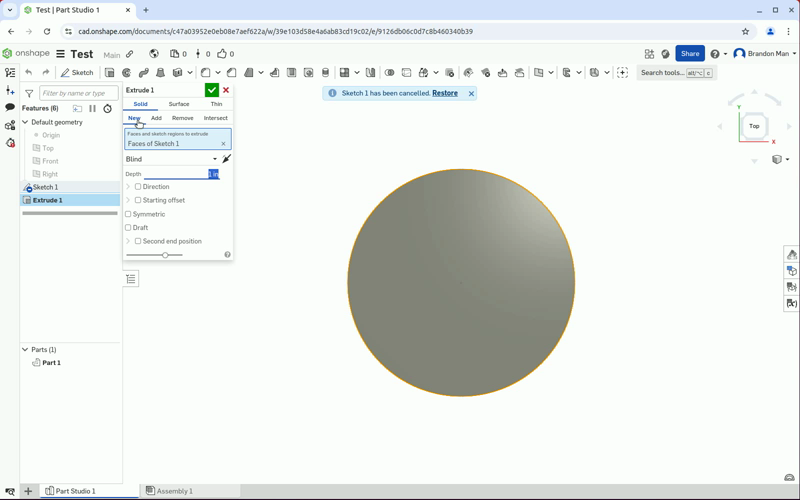
text(14.924)
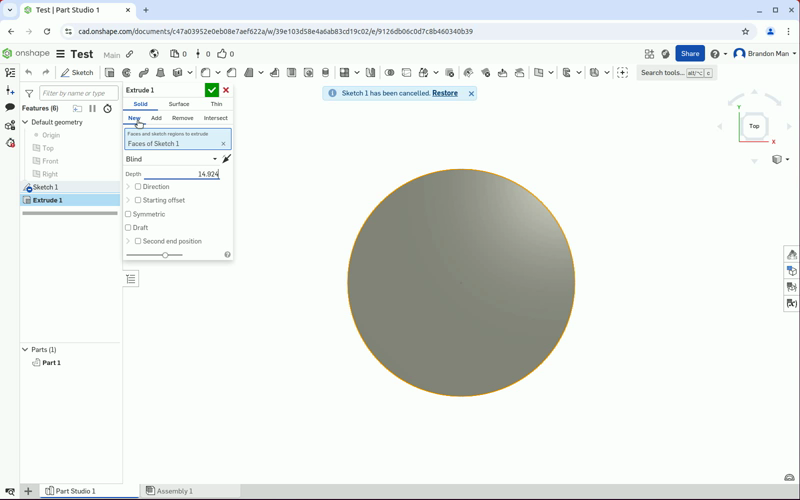
key(enter)
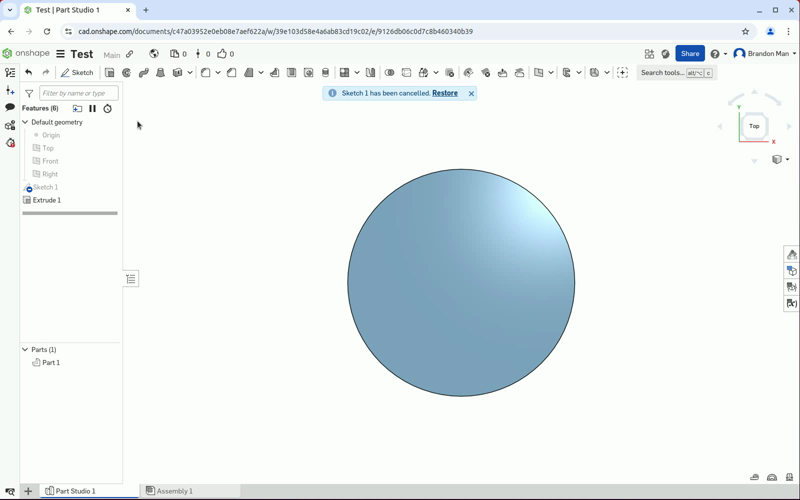
key(shift+h)
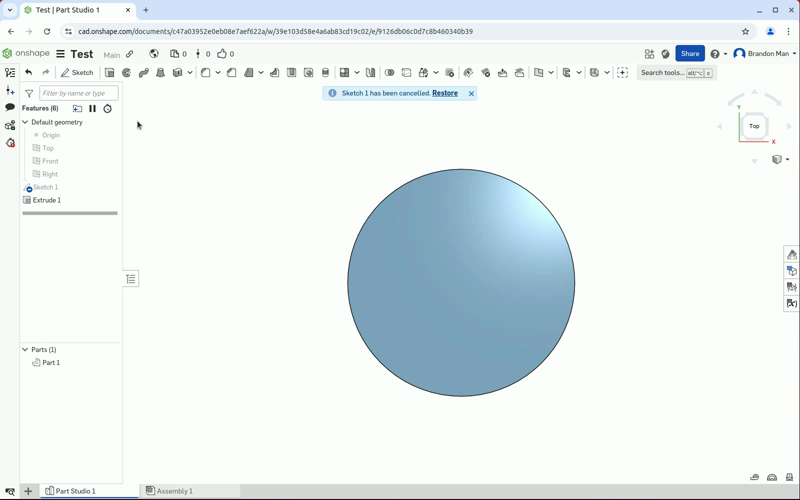
key(shift+h)
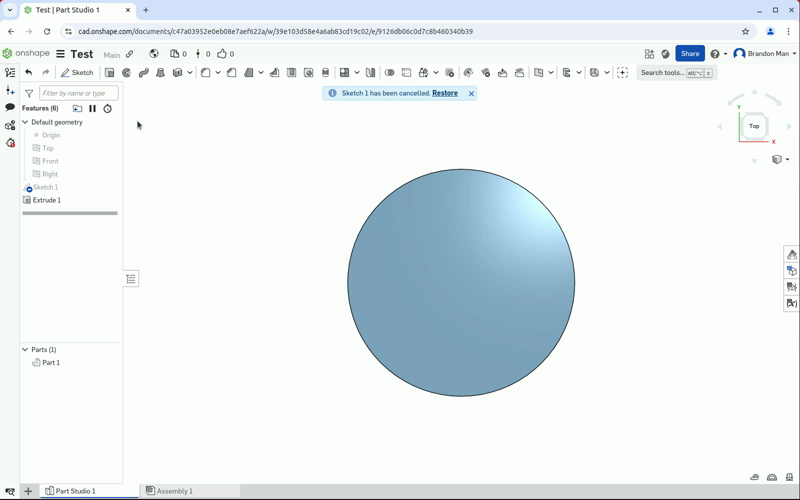
mouse_move(73, 189)
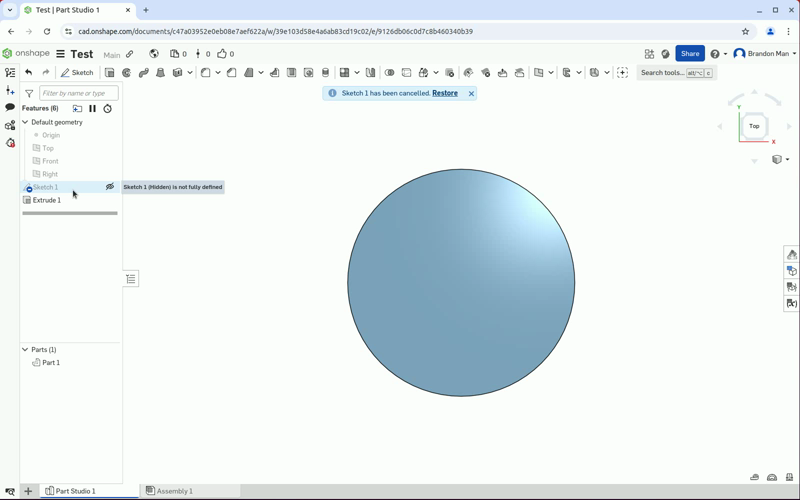
click(73, 189)
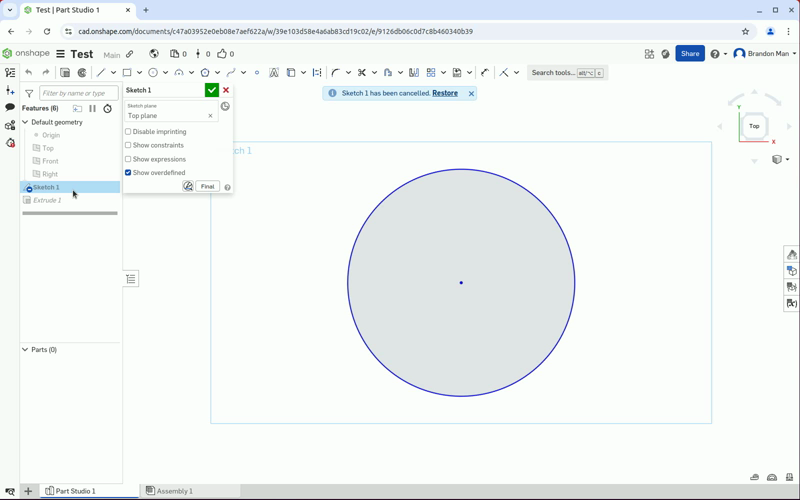
mouse_move(229, 92)
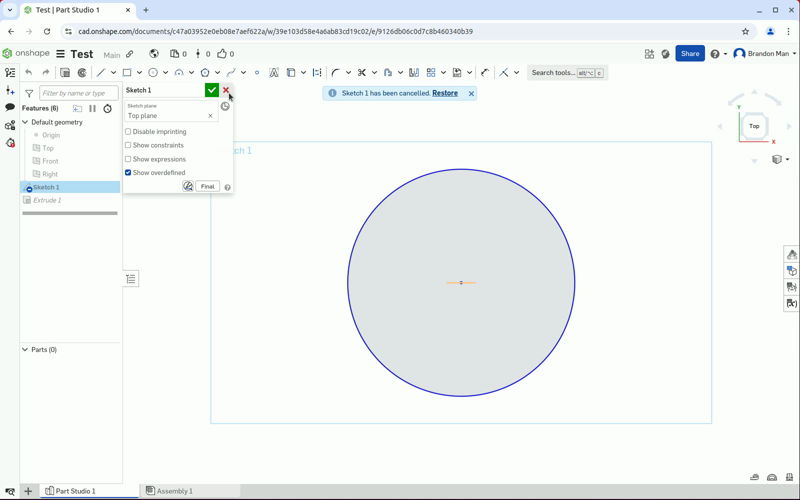
click(229, 92)
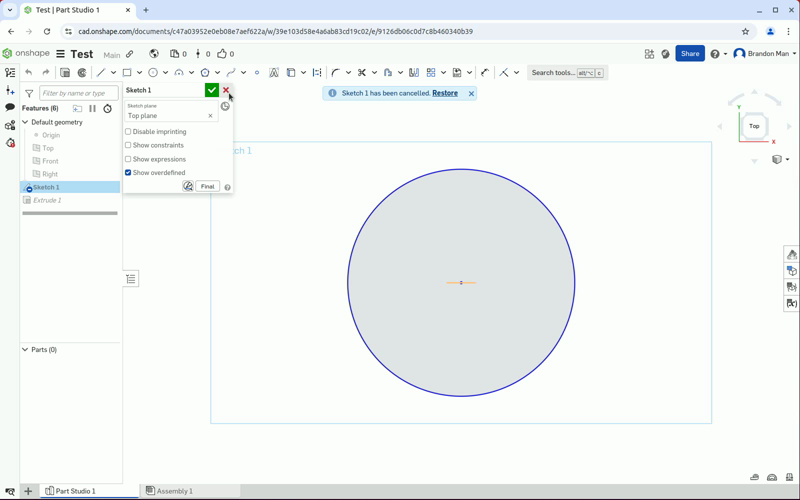
key(shift+s)
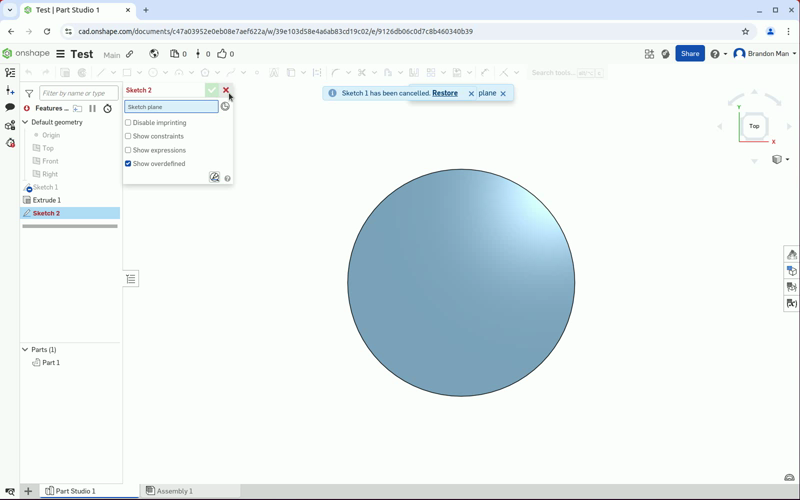
mouse_move(73, 150)
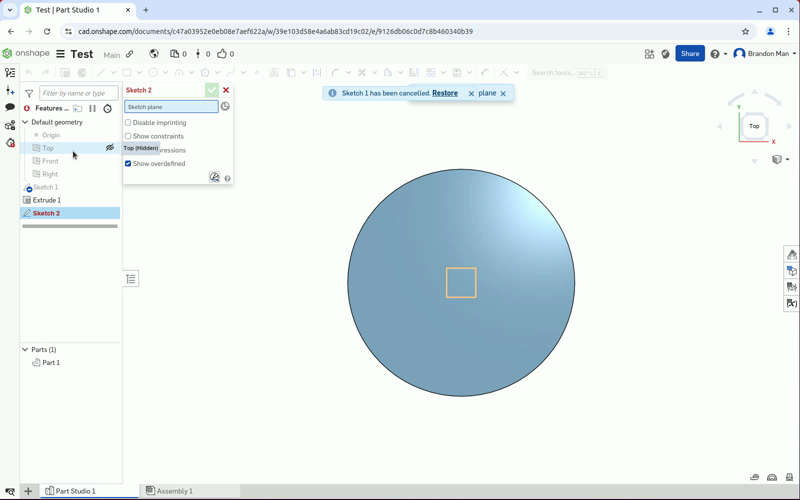
click(73, 150)
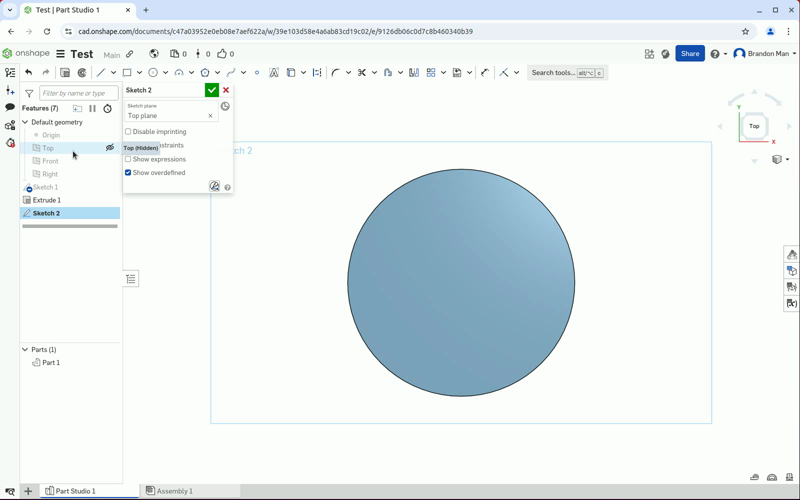
mouse_move(73, 352)
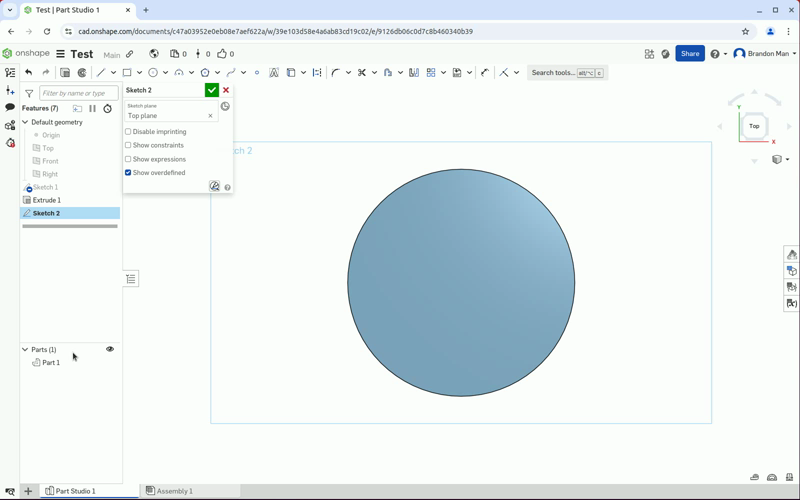
key(y)
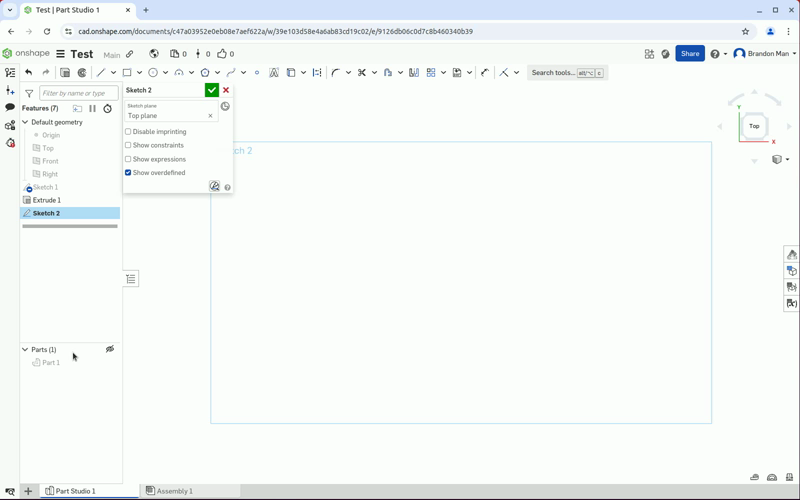
key(c)
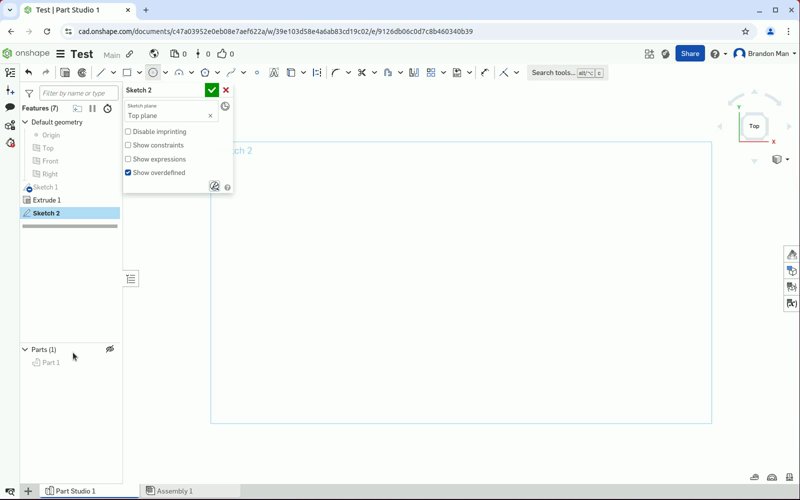
key_down(shift)
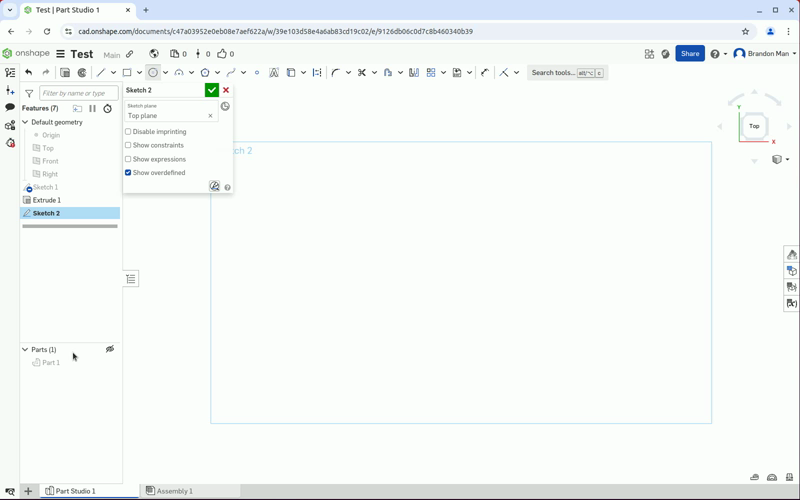
mouse_move(460, 282)
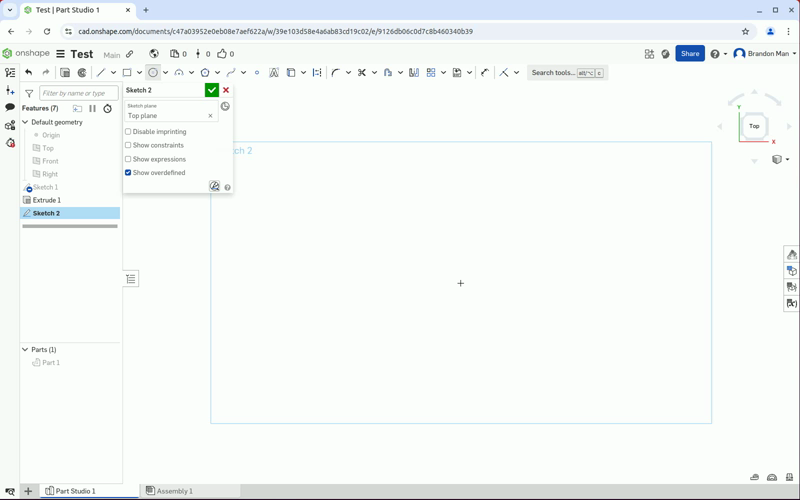
click(460, 282)
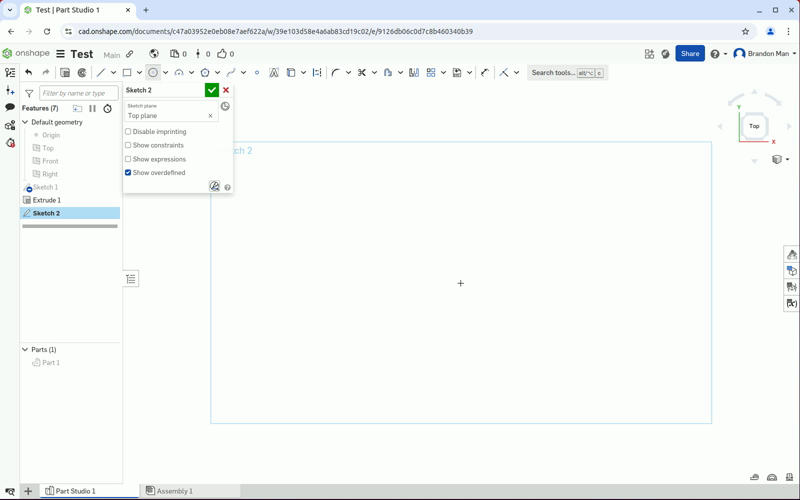
key_up(shift)
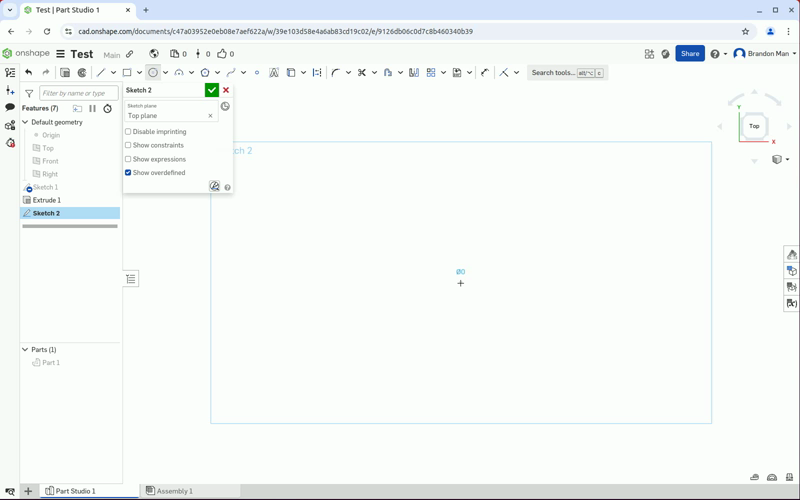
mouse_move(562, 282)
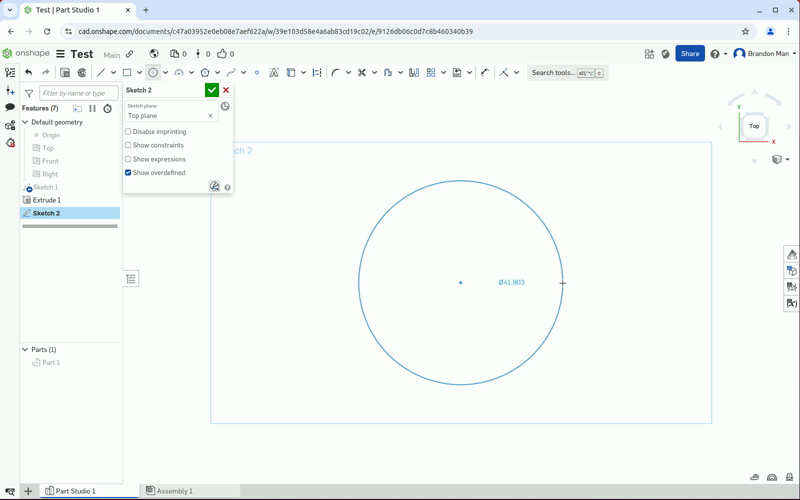
click(562, 282)
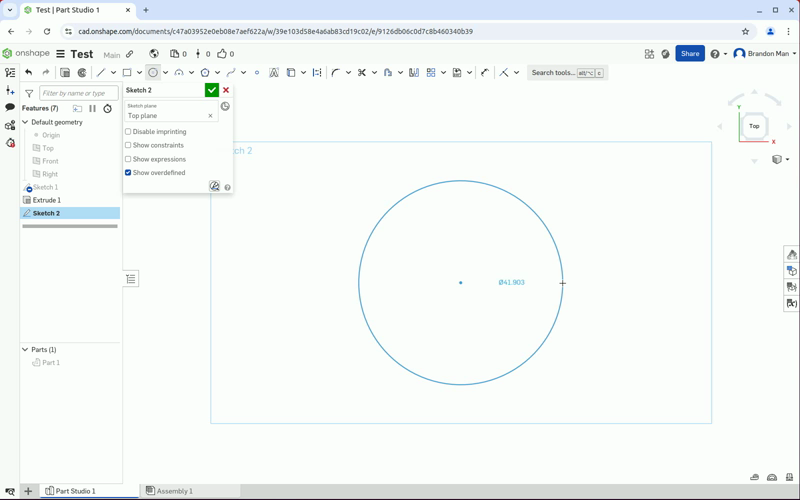
key(esc)
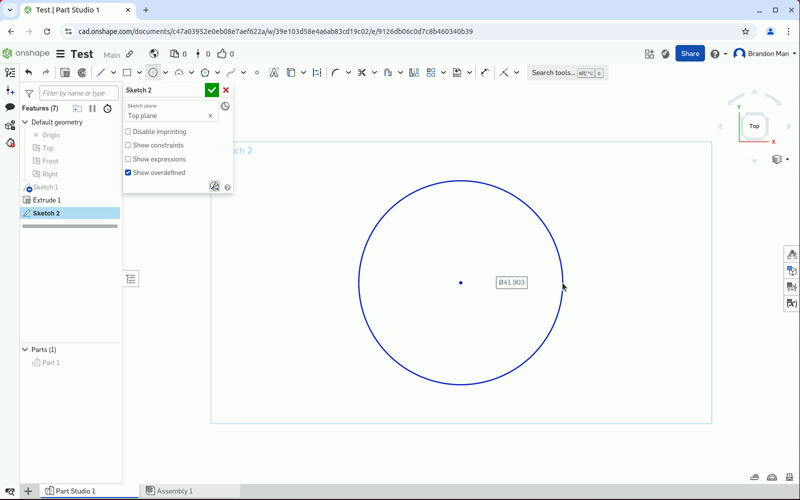
mouse_move(426, 265)
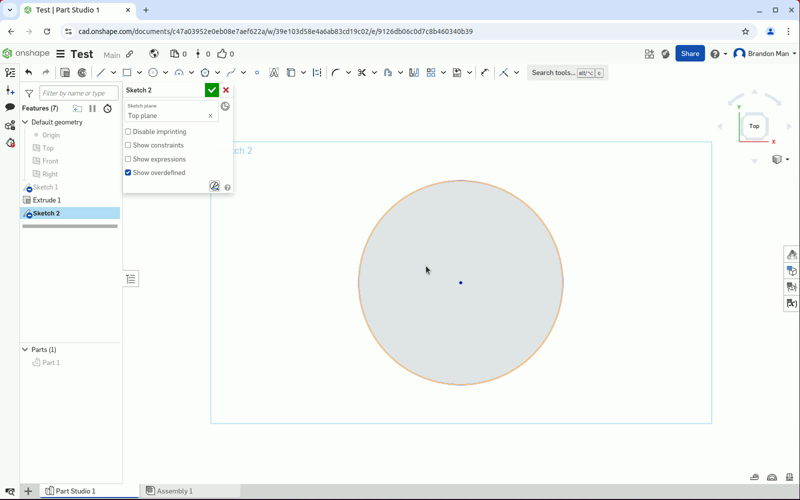
click(426, 265)
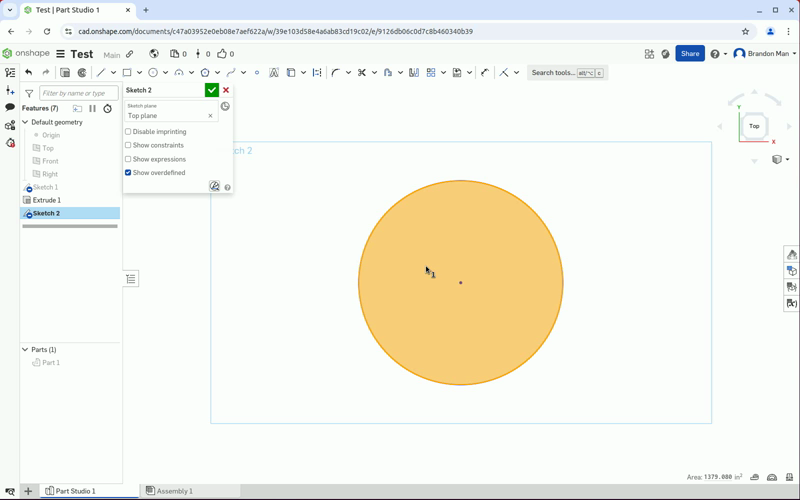
mouse_move(73, 352)
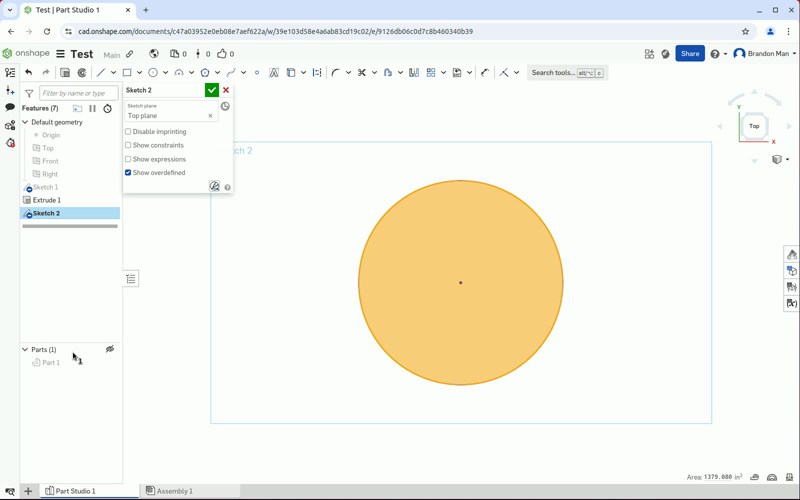
key(shift+y)
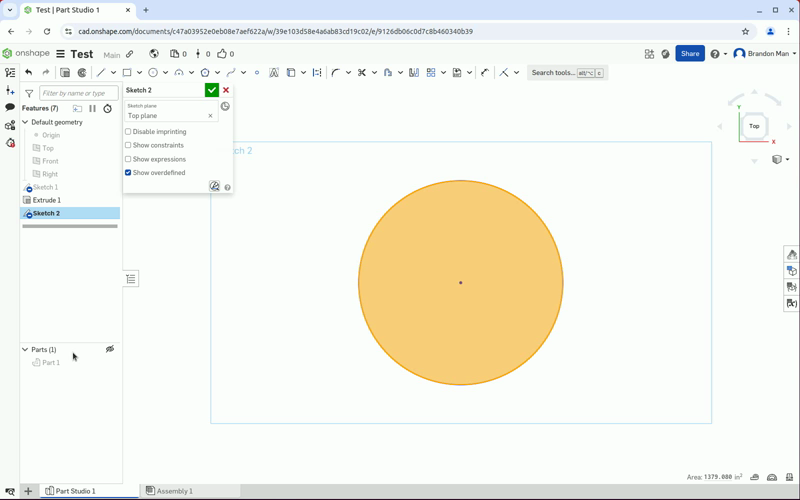
key(shift+e)
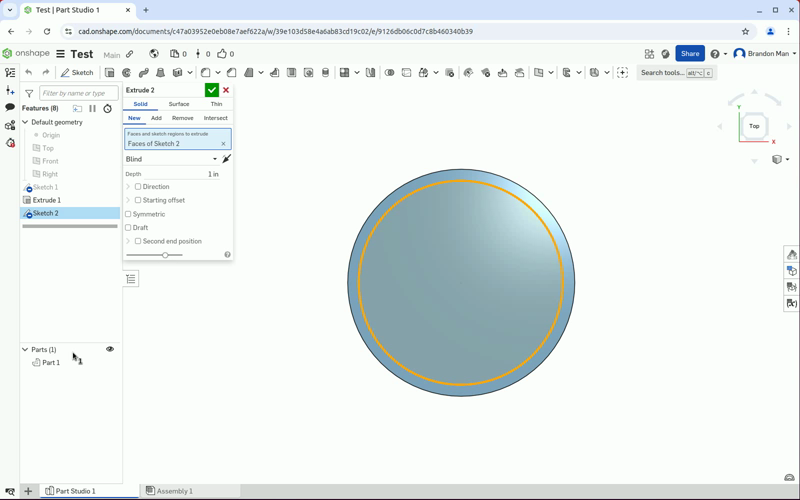
mouse_move(143, 106)
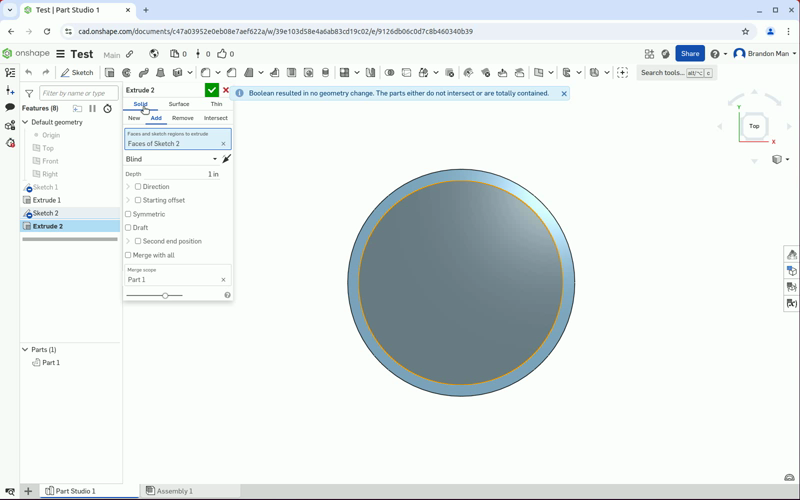
click(143, 106)
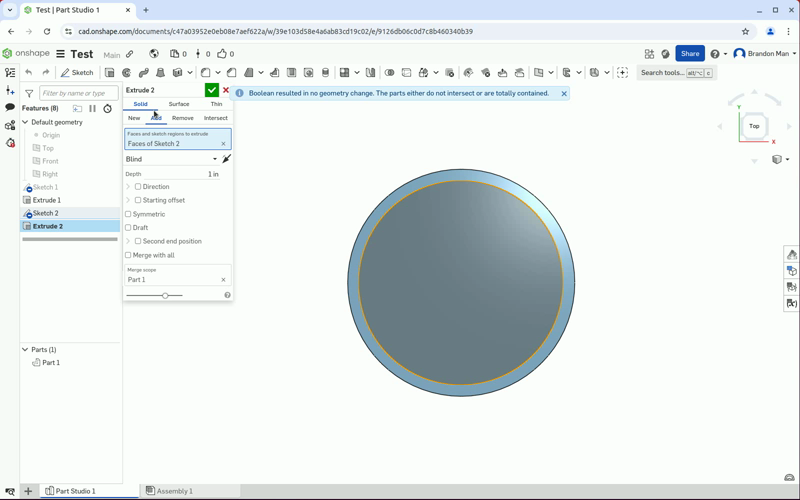
mouse_move(186, 120)
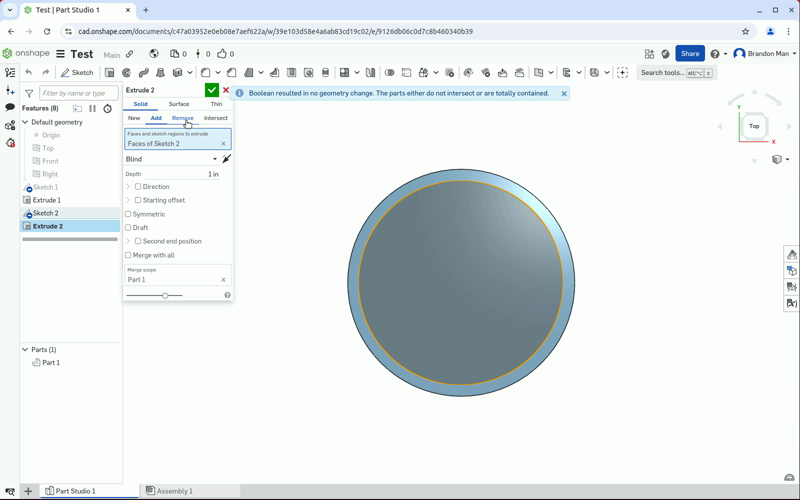
click(186, 120)
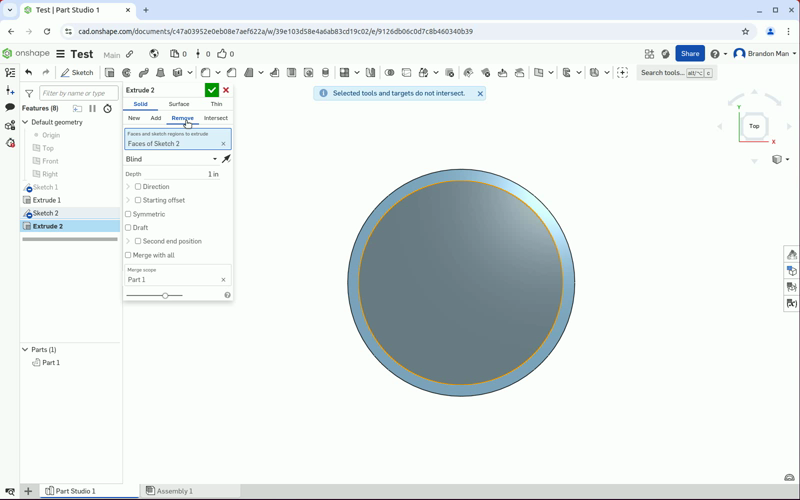
key(tab, 4)
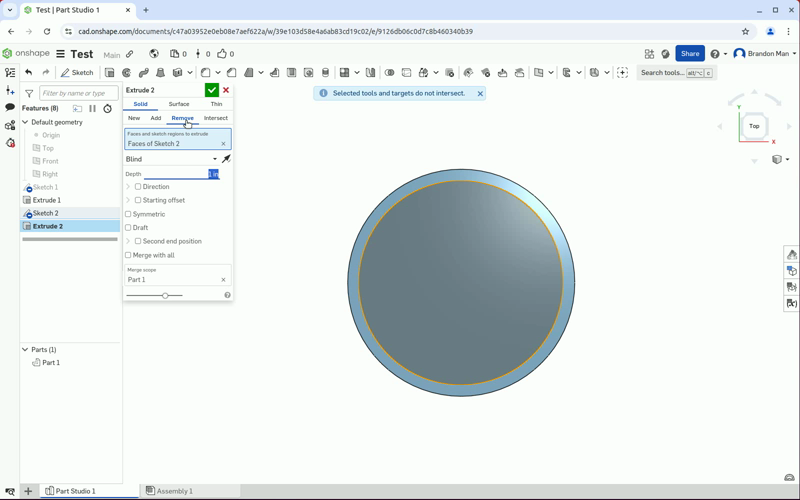
text(-30.57)
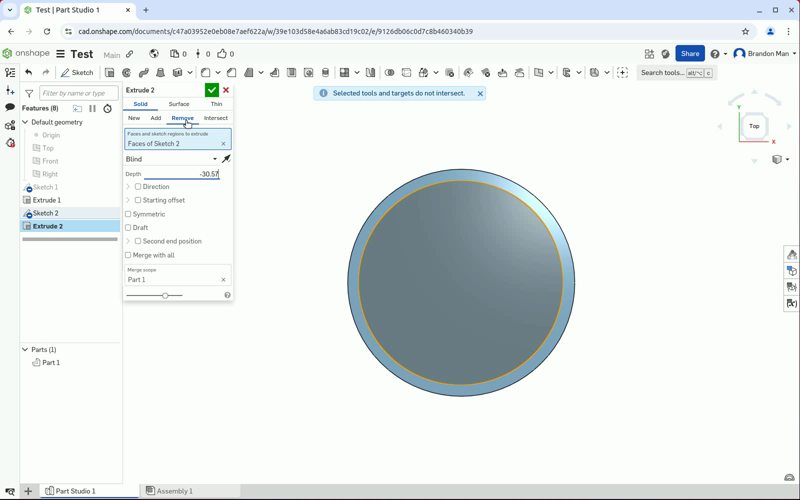
key(tab, 6)
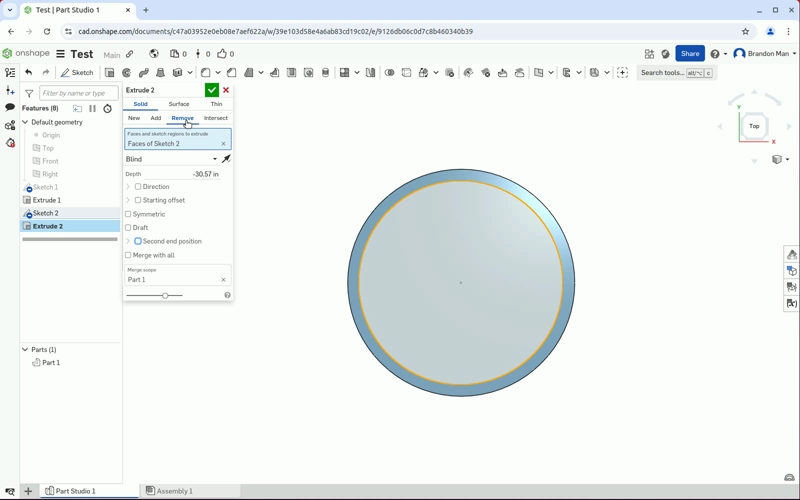
key(space)
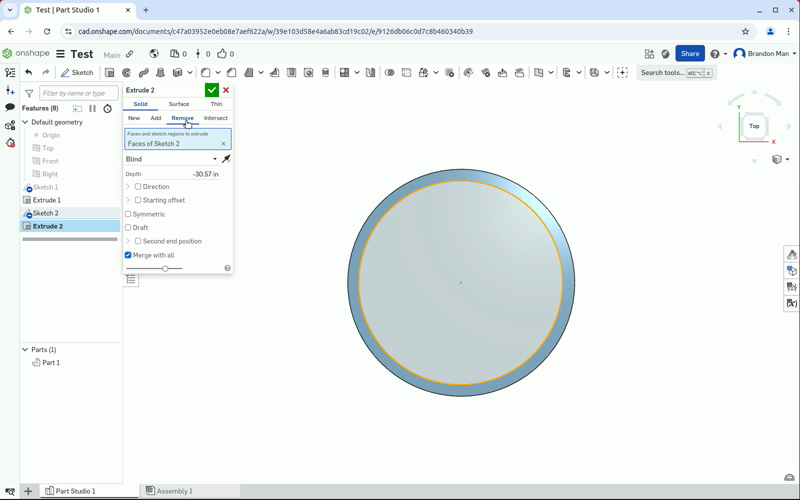
key(enter)
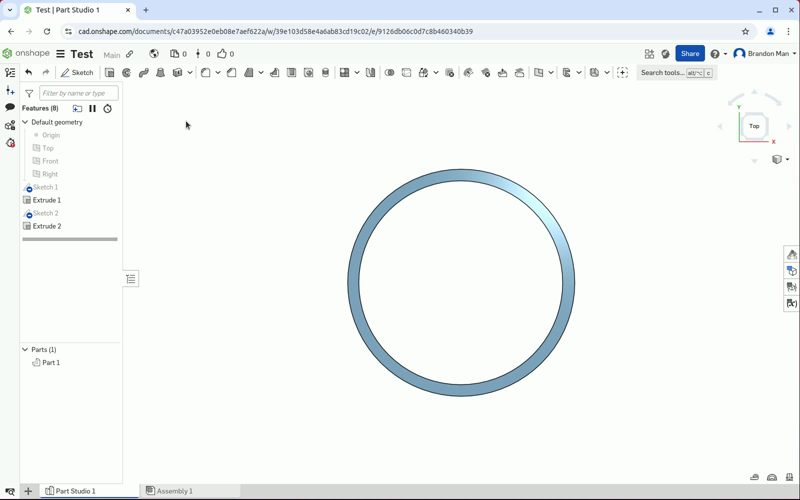
key(shift+h)
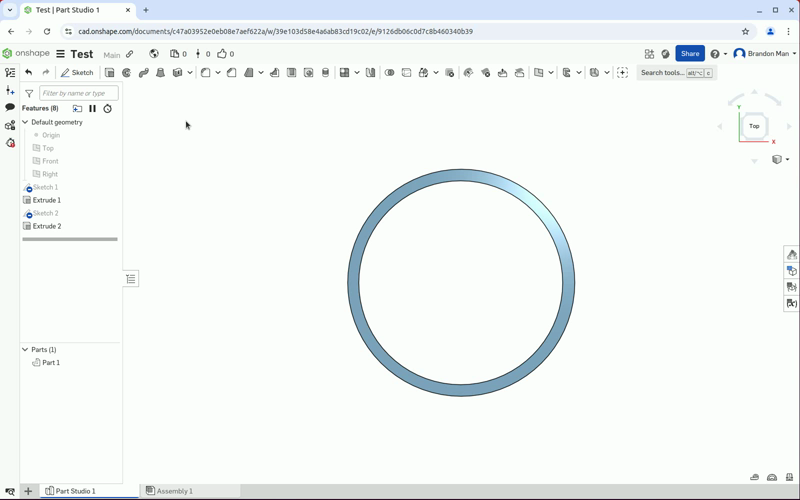
key(shift+h)
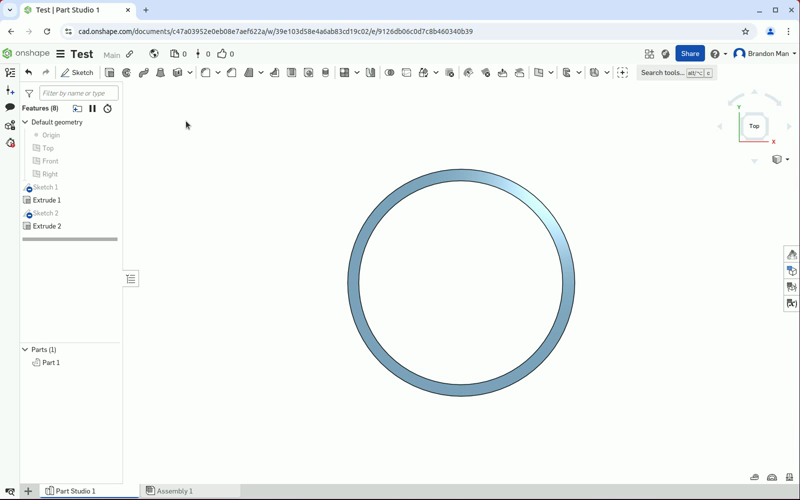
mouse_move(73, 189)
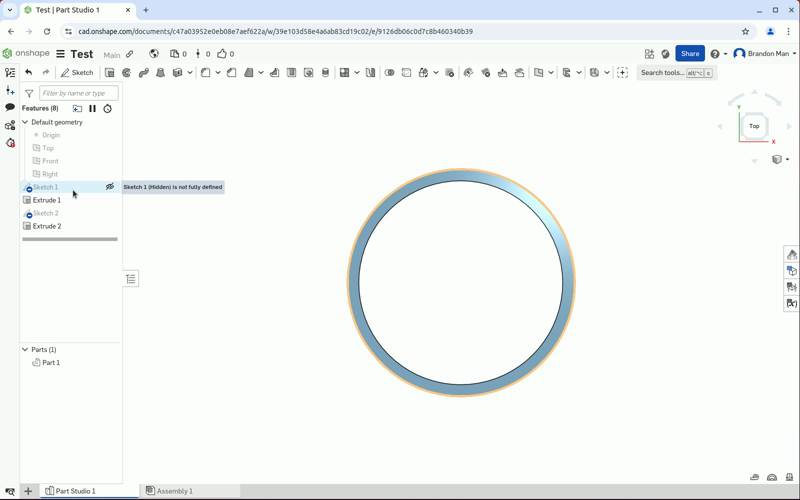
click(73, 189)
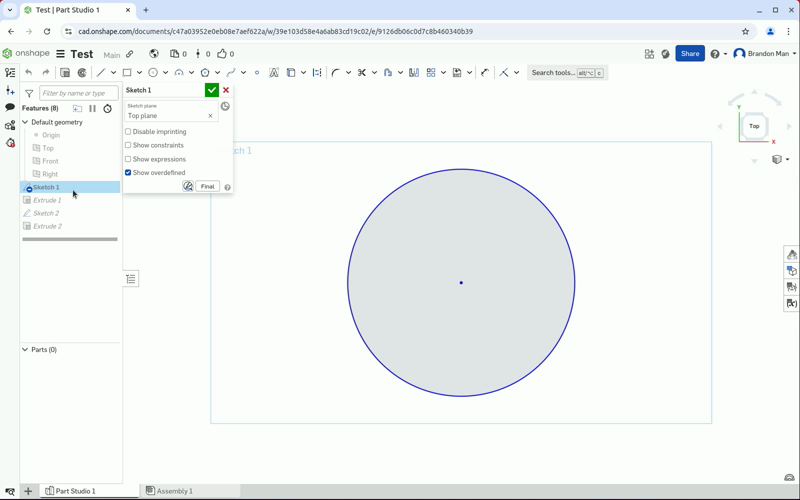
mouse_move(229, 92)
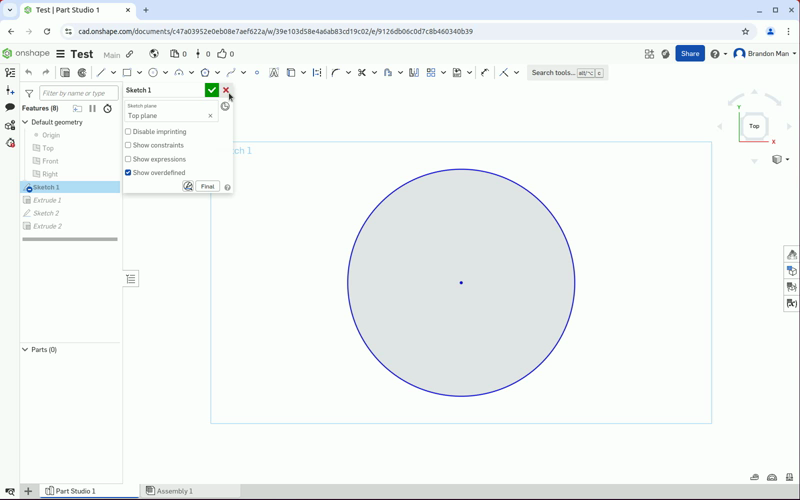
click(229, 92)
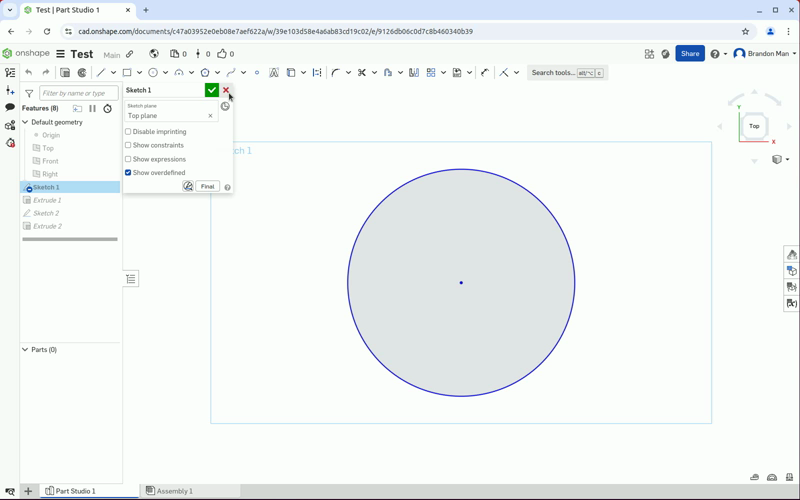
key(shift+s)
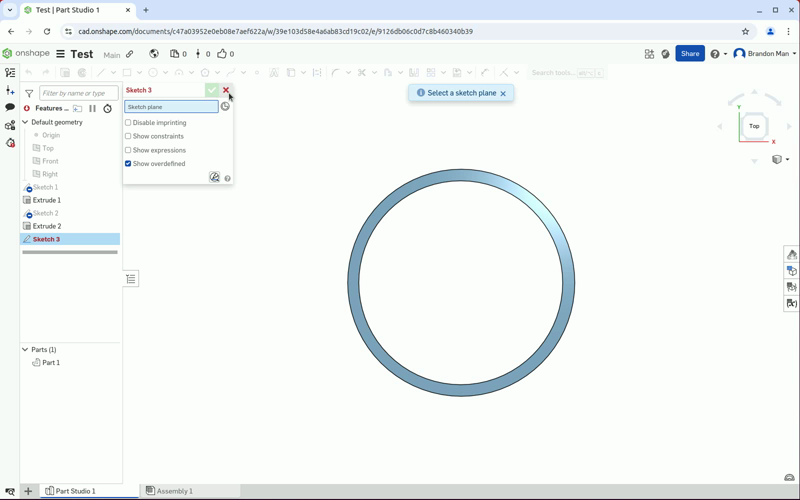
mouse_move(73, 150)
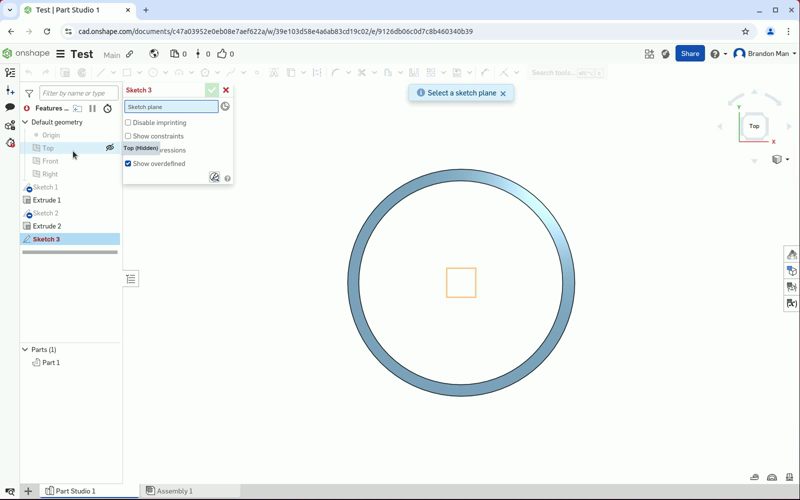
click(73, 150)
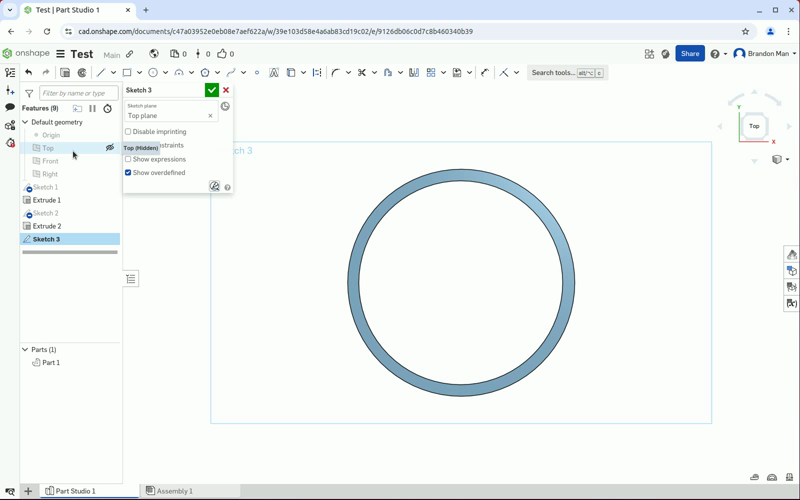
mouse_move(73, 352)
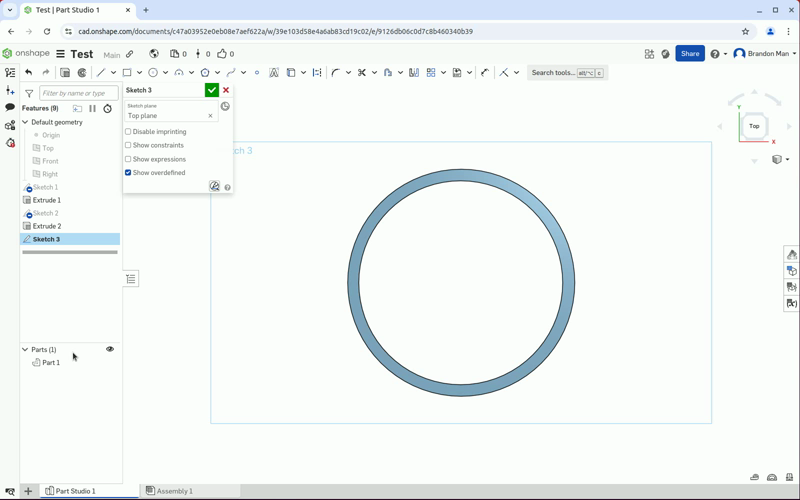
key(y)
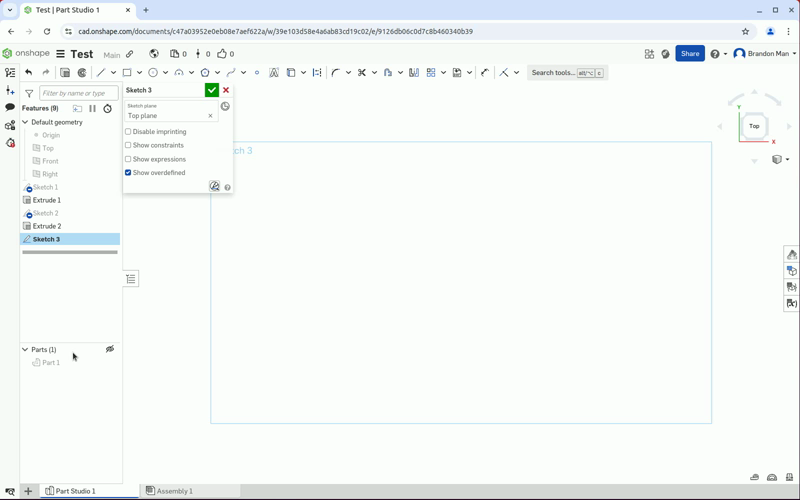
key(c)
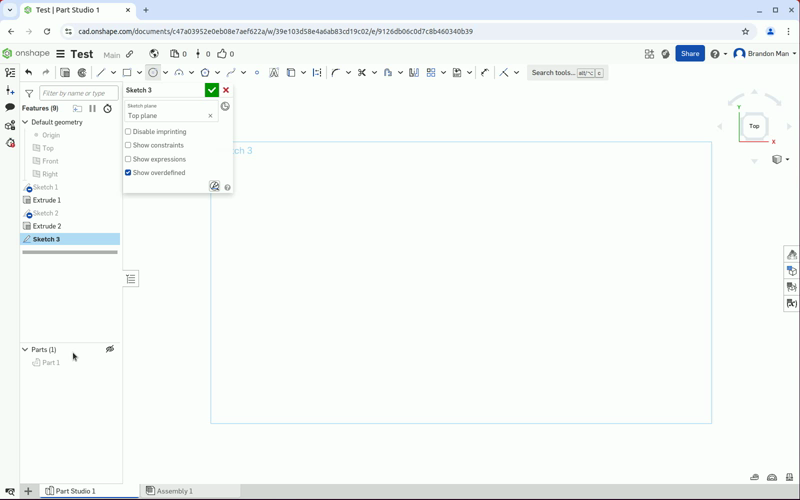
key_down(shift)
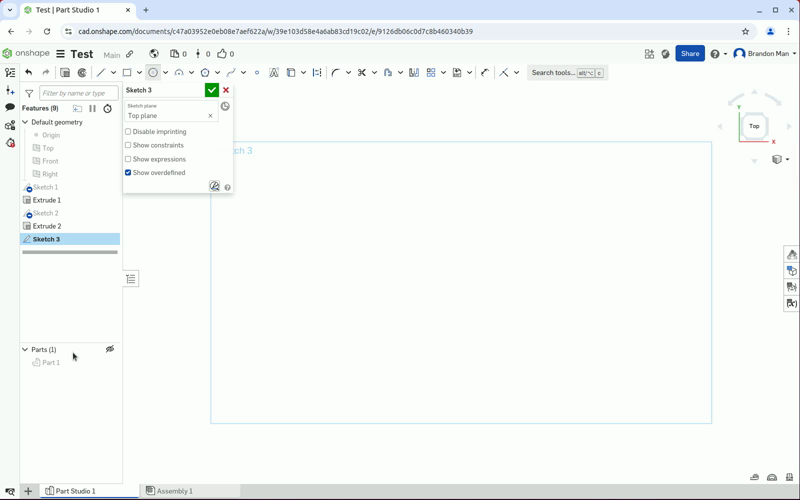
mouse_move(461, 282)
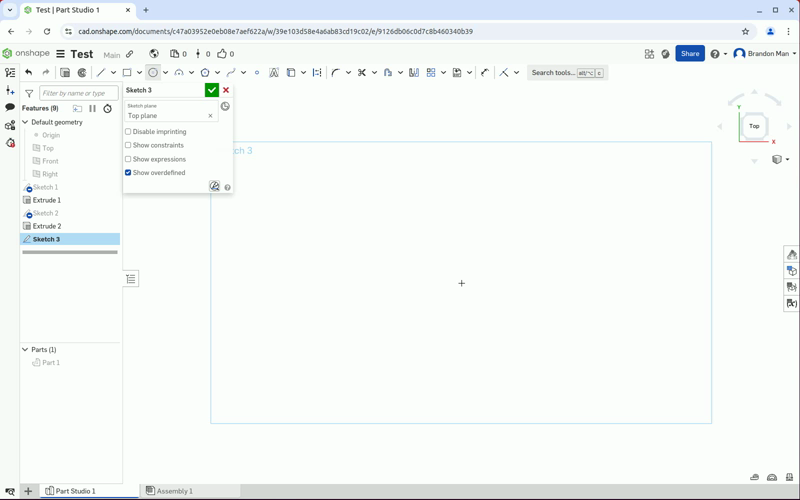
click(461, 282)
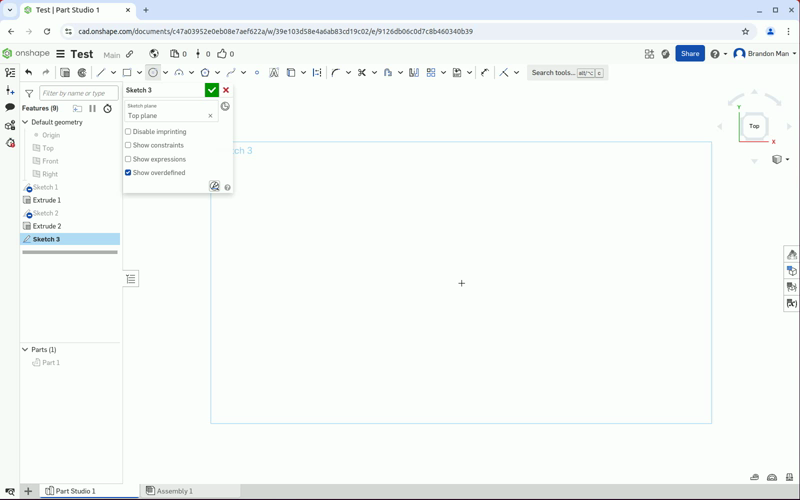
key_up(shift)
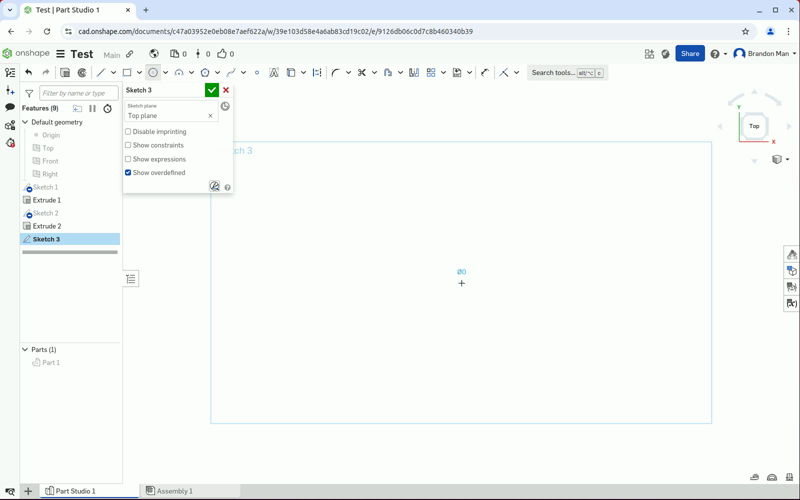
mouse_move(566, 282)
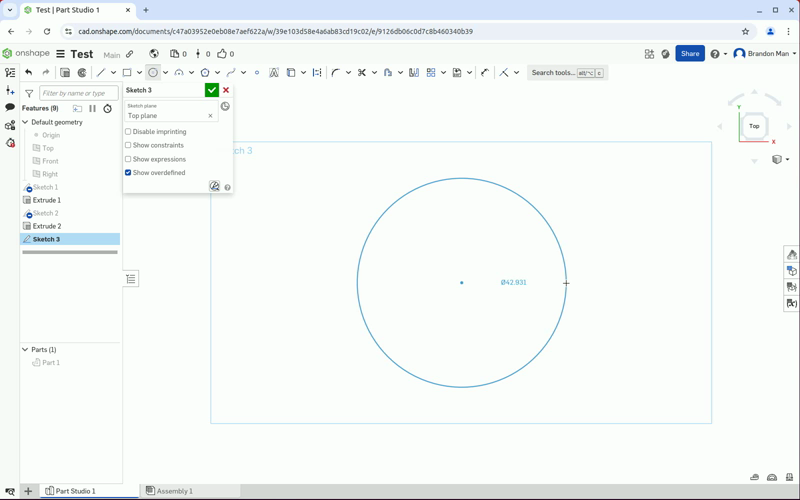
click(566, 282)
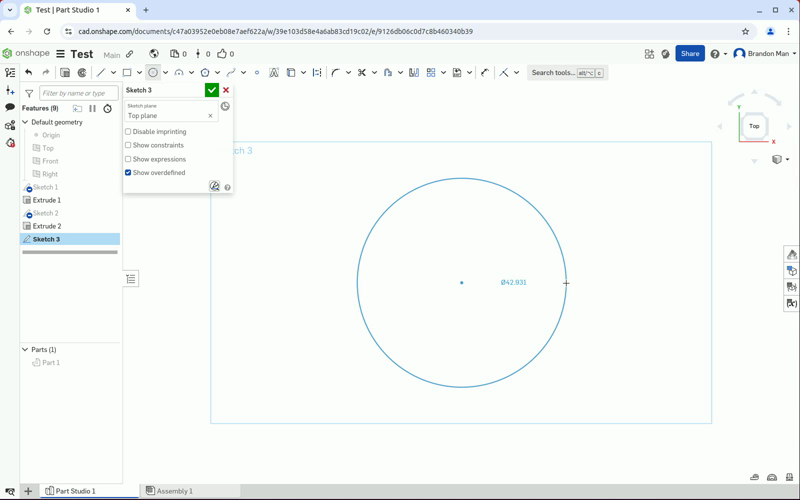
key(esc)
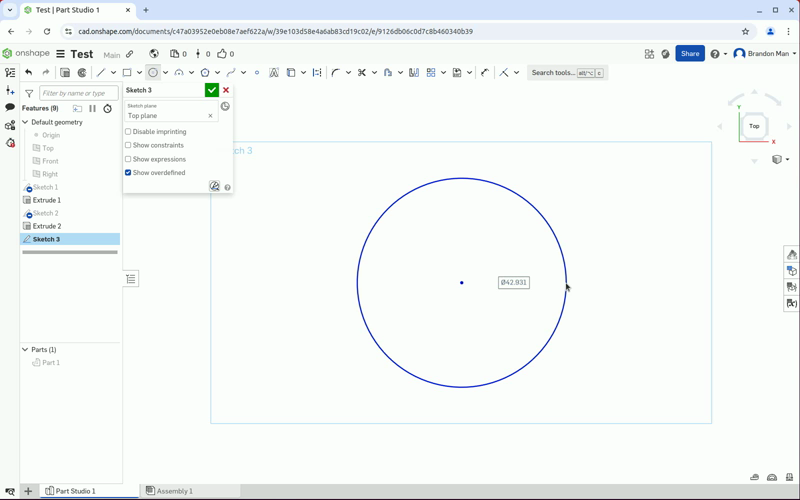
mouse_move(468, 334)
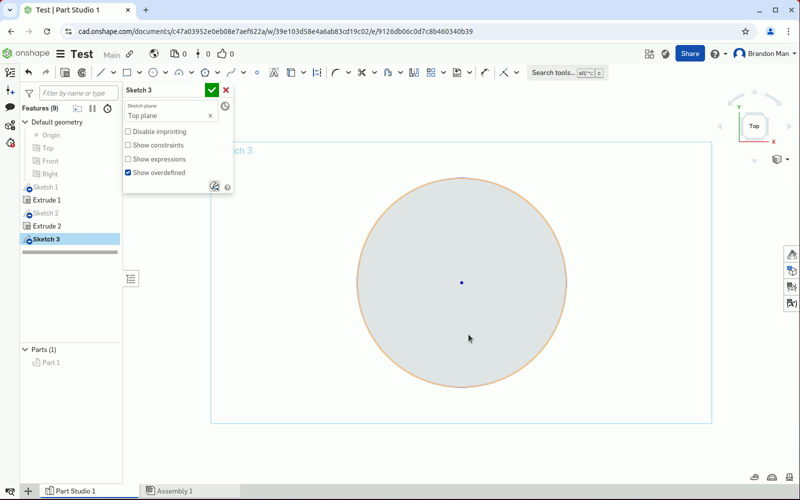
click(468, 334)
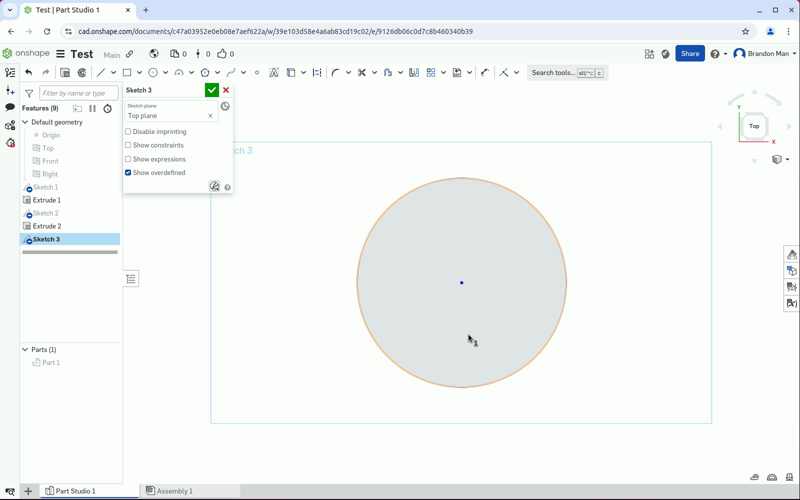
mouse_move(73, 352)
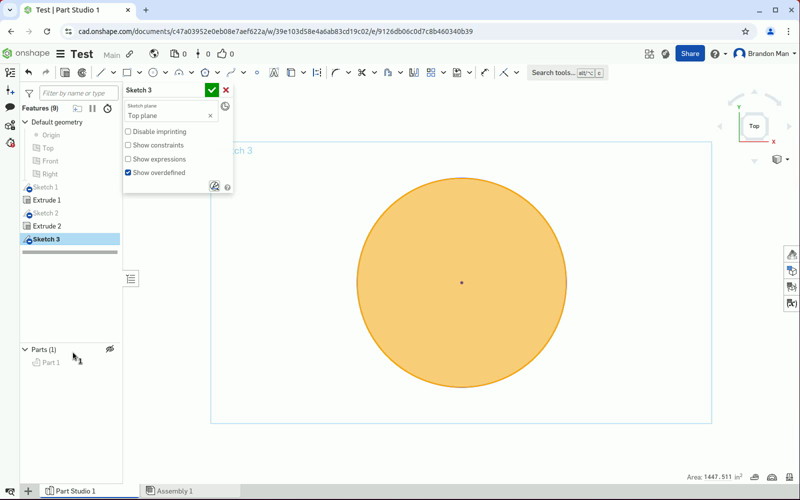
key(shift+y)
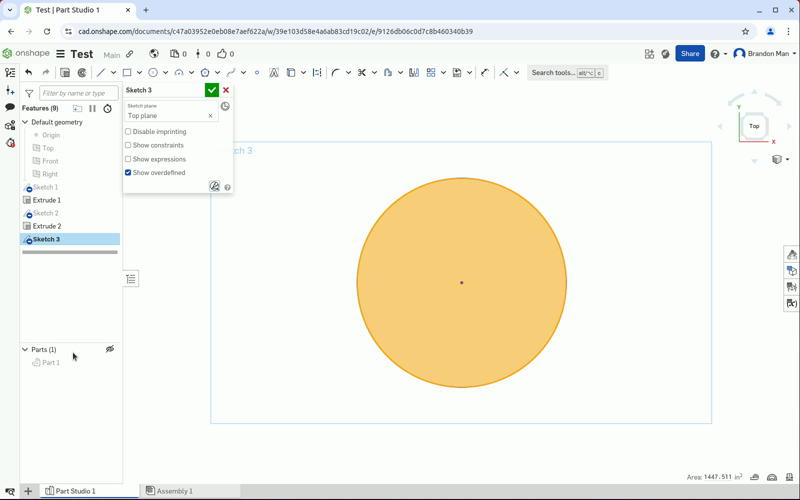
key(shift+e)
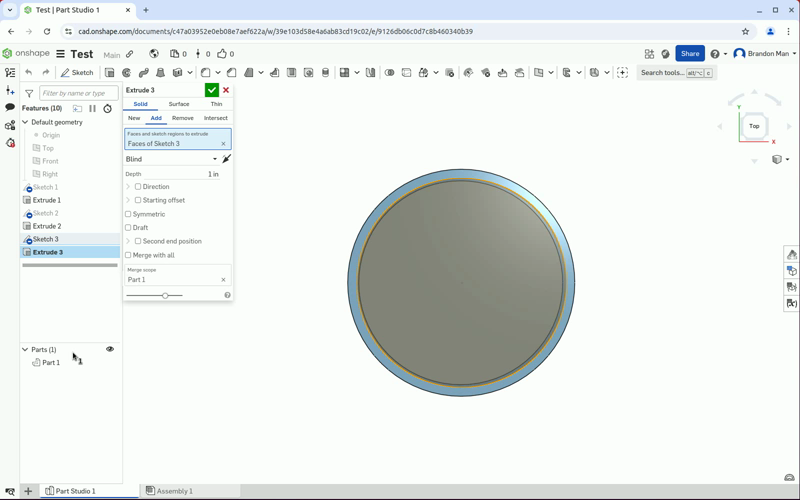
mouse_move(143, 106)
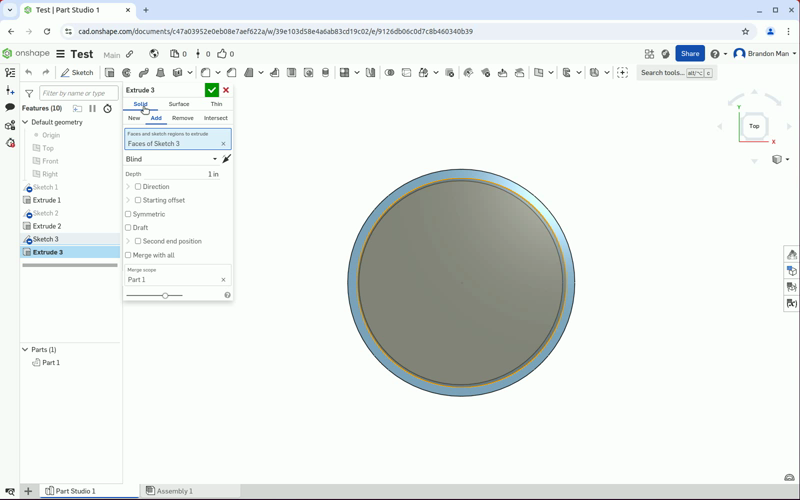
click(143, 106)
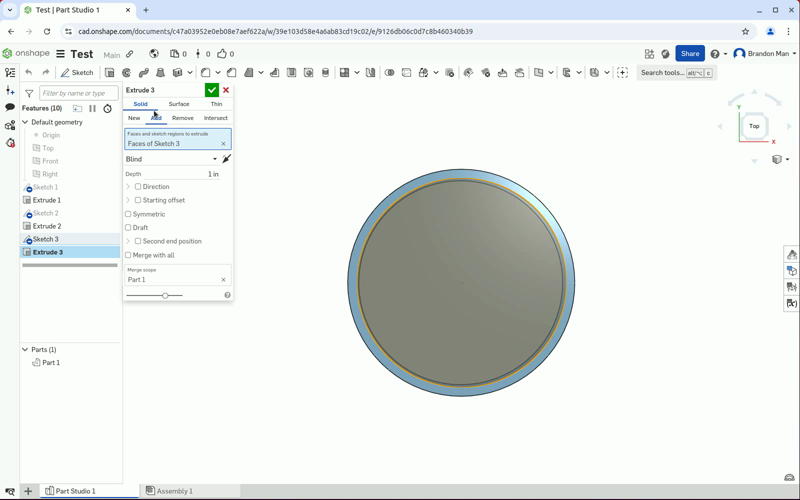
mouse_move(186, 120)
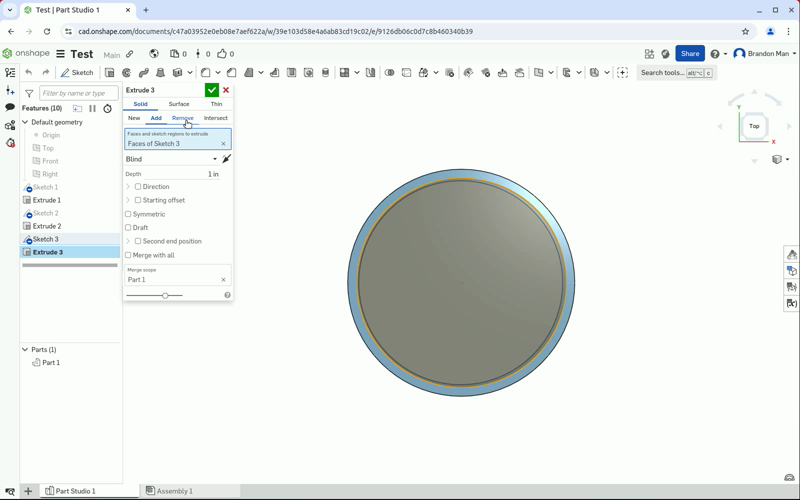
click(186, 120)
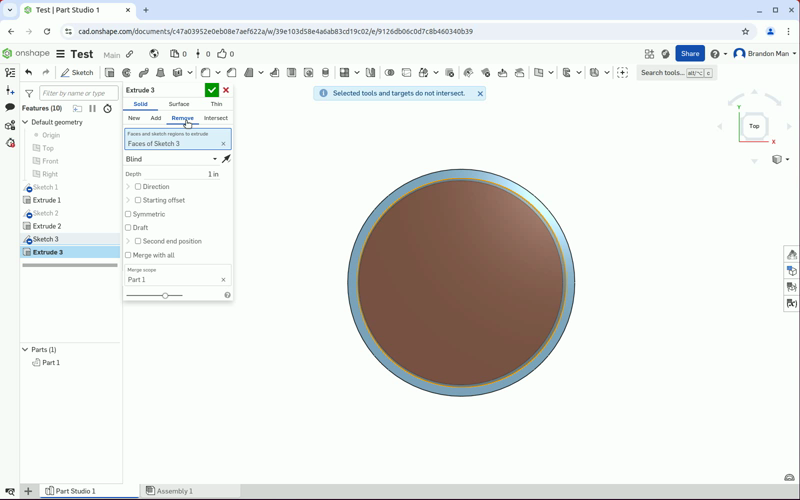
key(tab, 4)
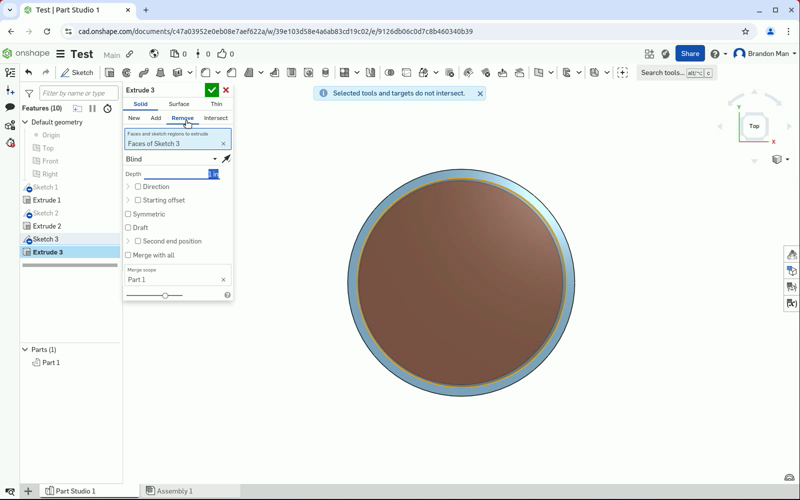
text(-12.036)
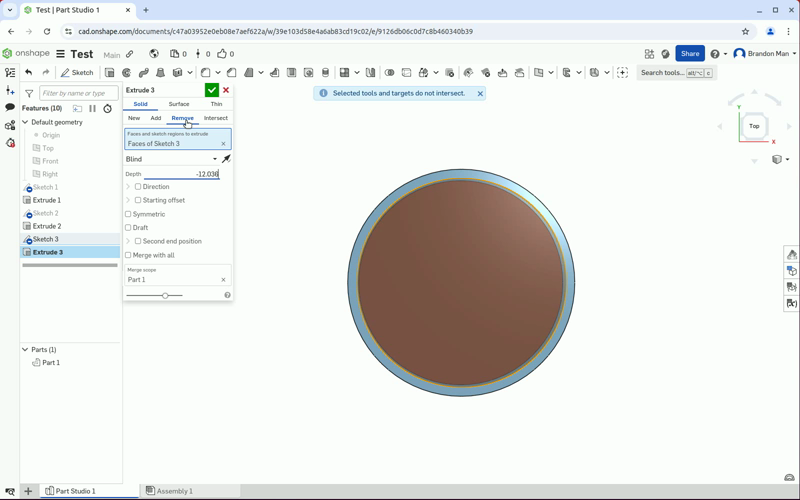
key(tab, 6)
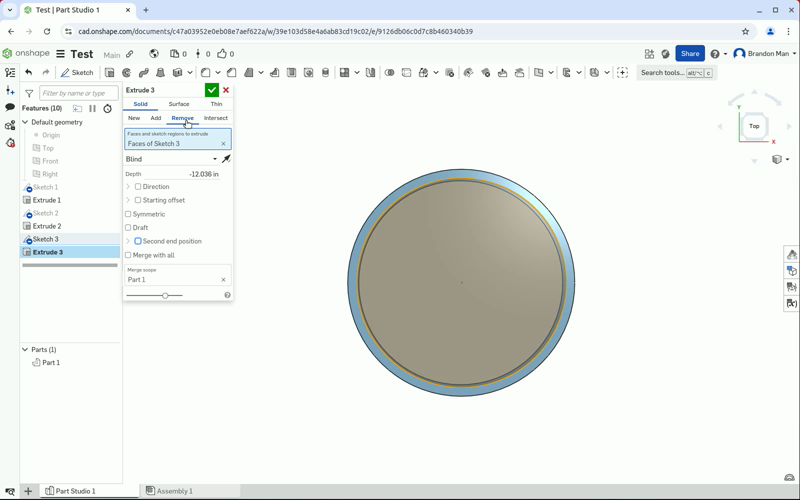
key(space)
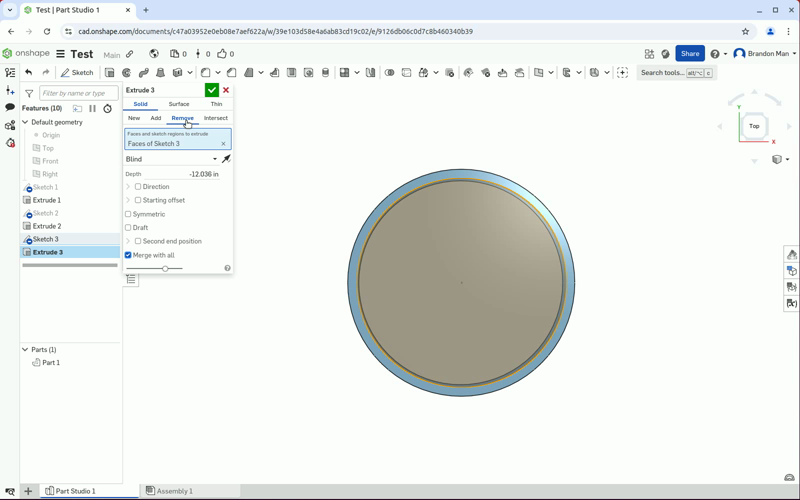
key(enter)
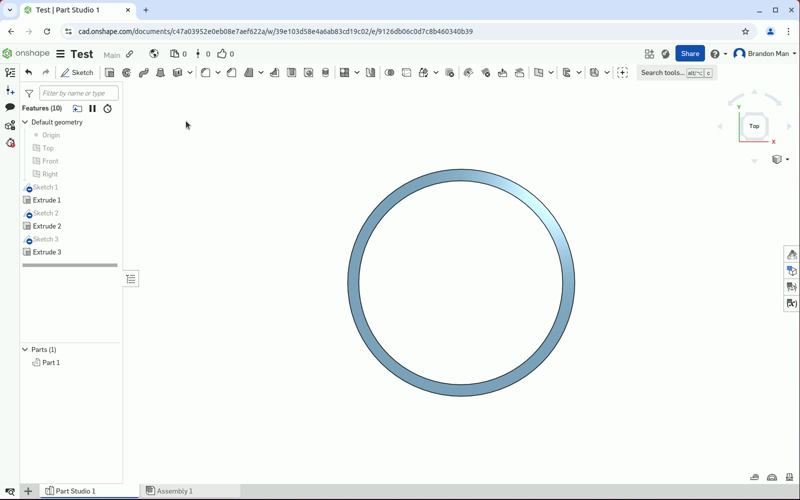
key(shift+h)
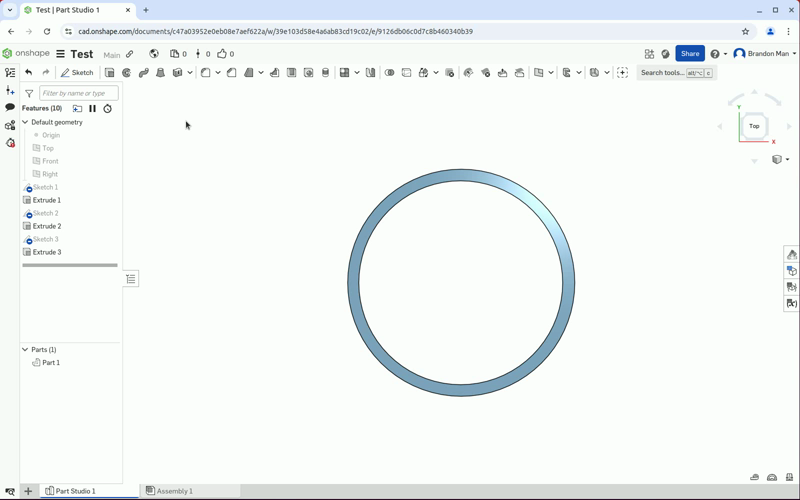
key(shift+h)
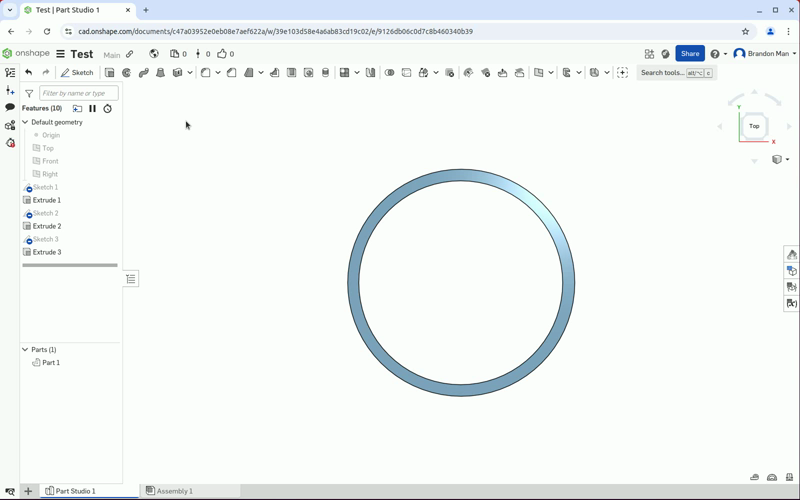
key(shift+7)
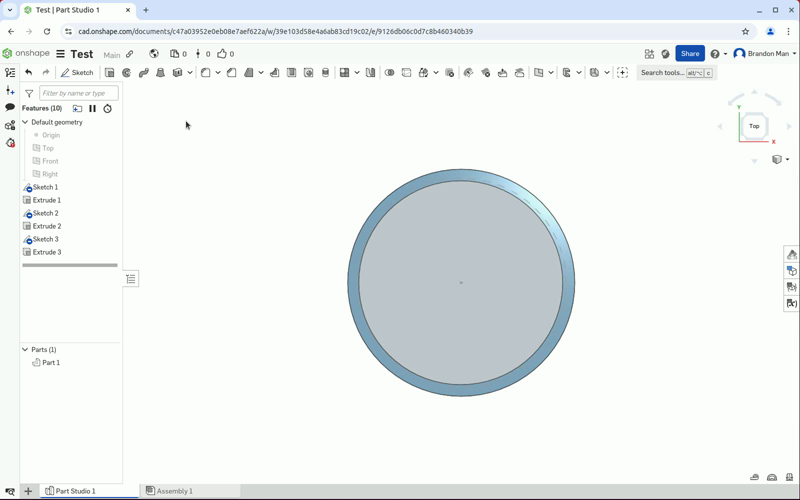
key(up, 3)
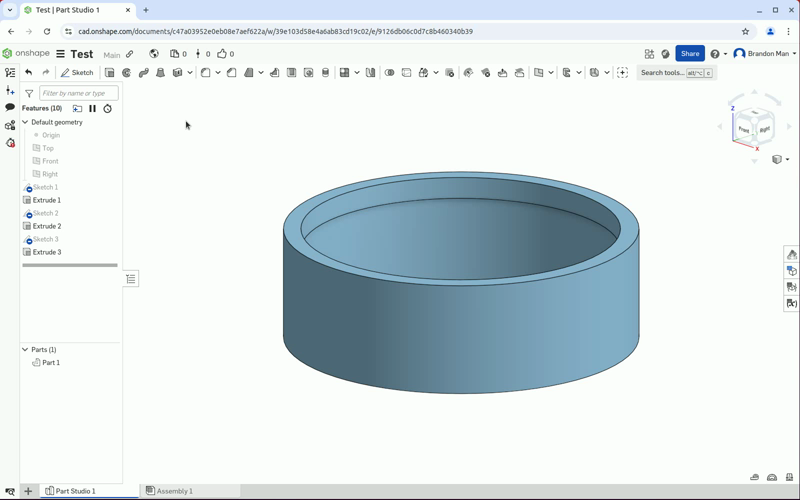
key(left, 3)
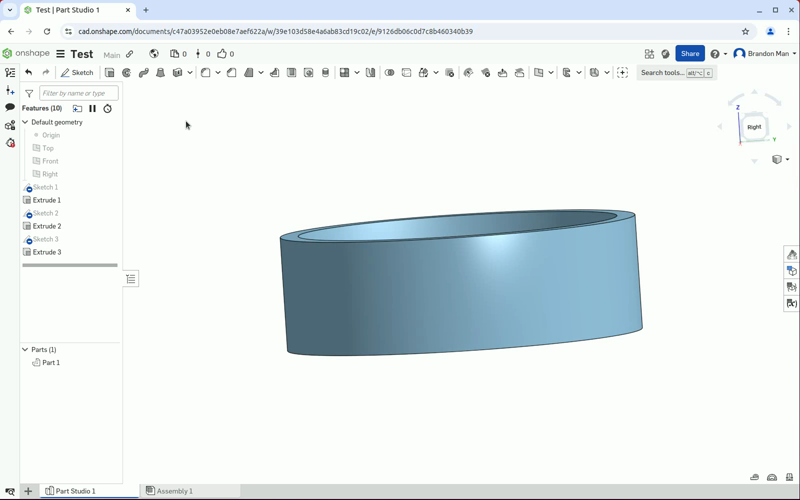
key(right, 3)
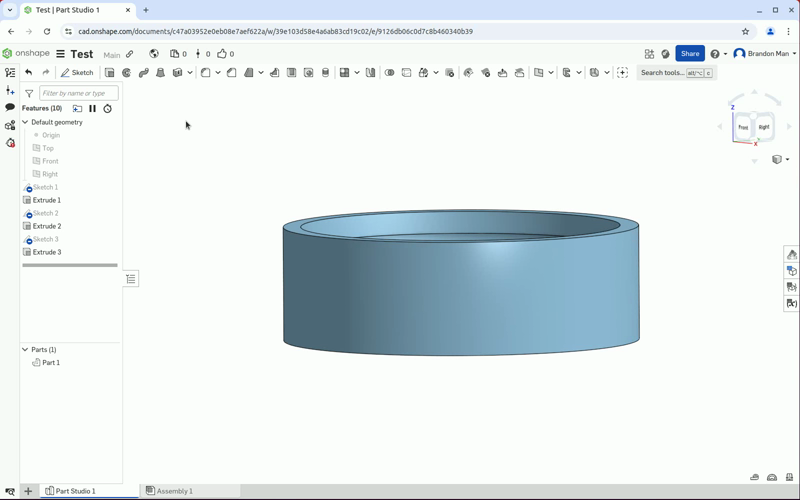
key(down, 3)
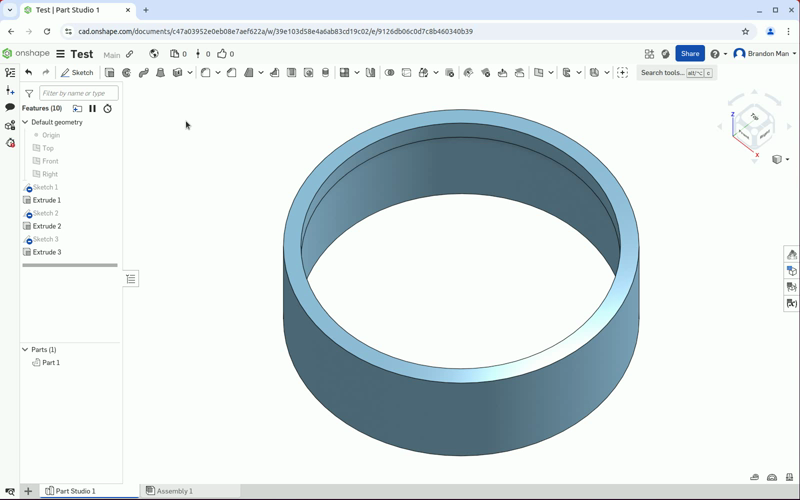
mouse_move(73, 189)
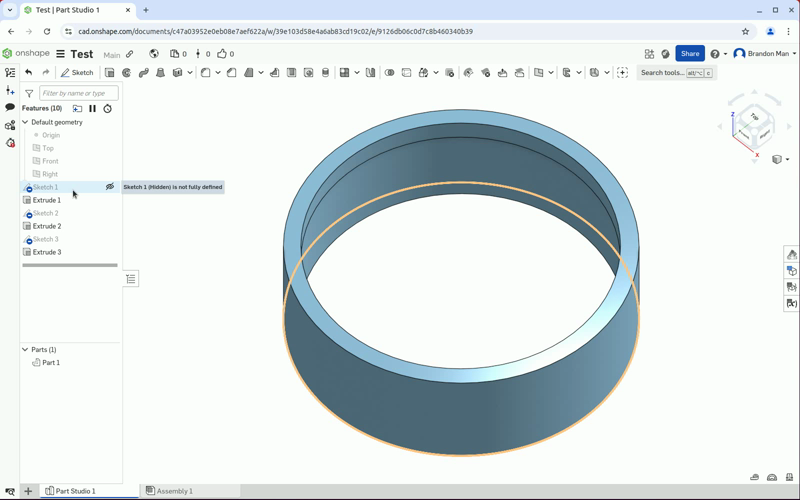
click(73, 189)